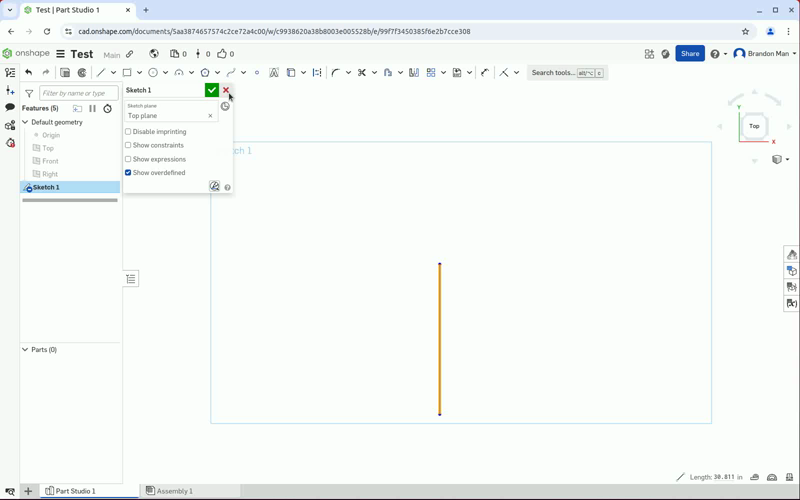
key(shift+h)
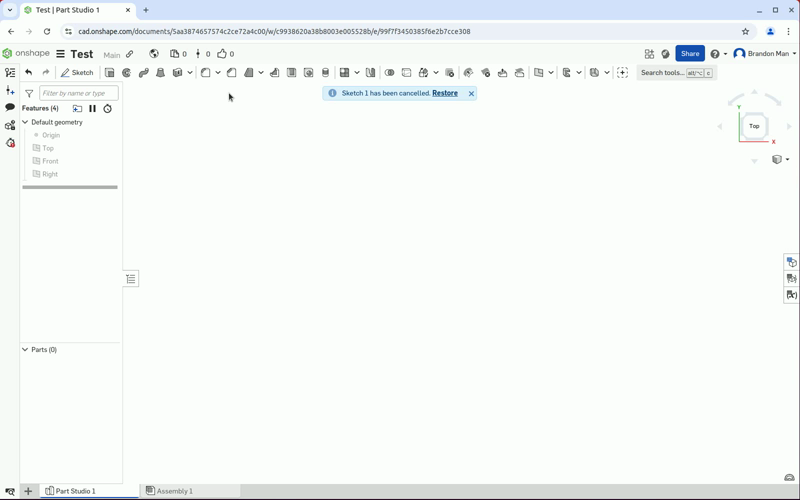
mouse_move(73, 352)
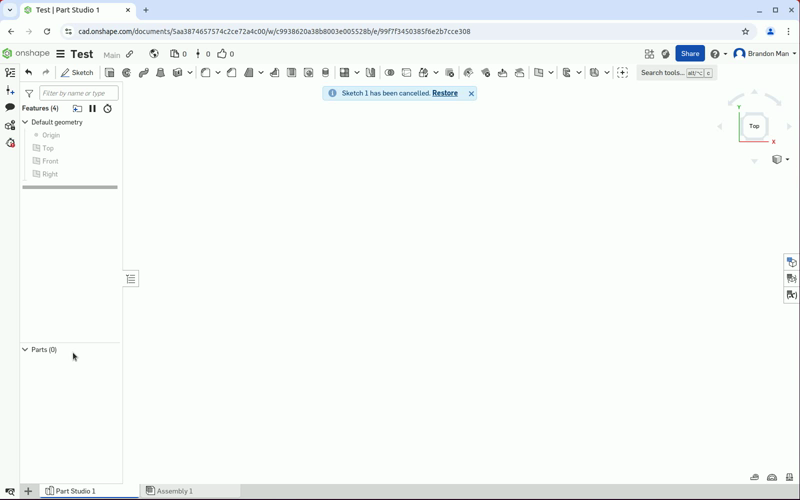
key(y)
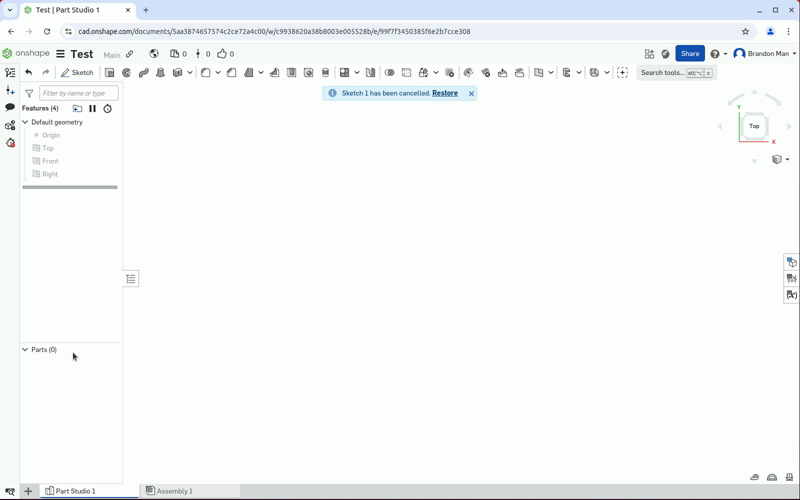
key(shift+p)
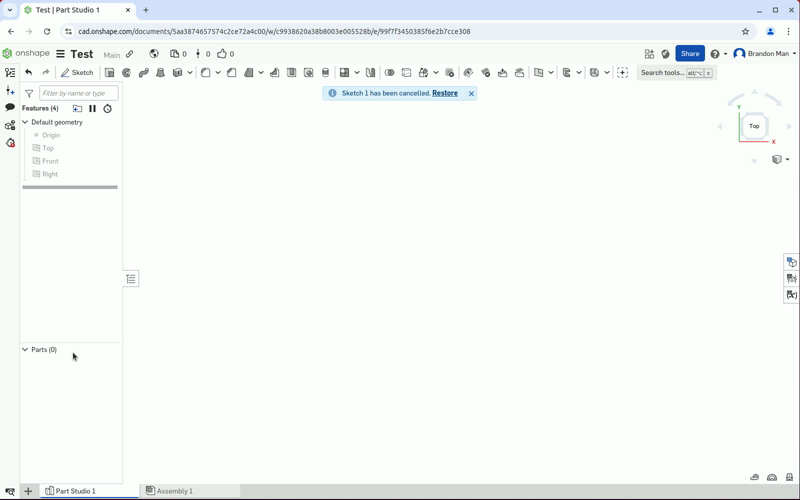
key(space)
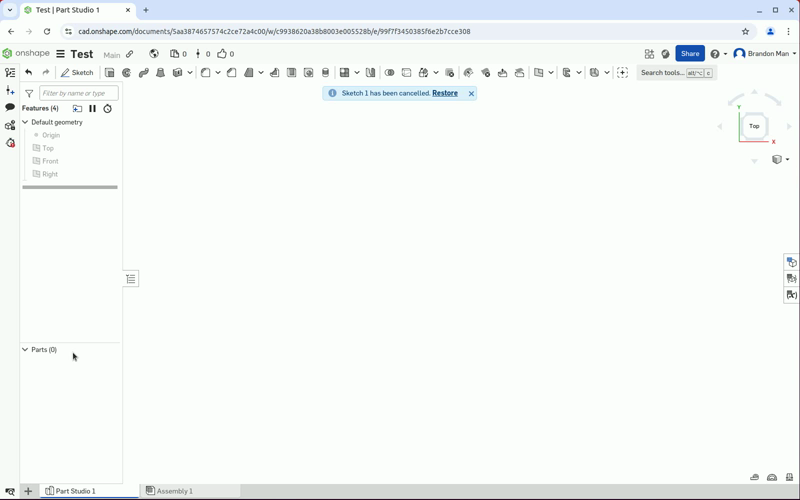
key_down(shift)
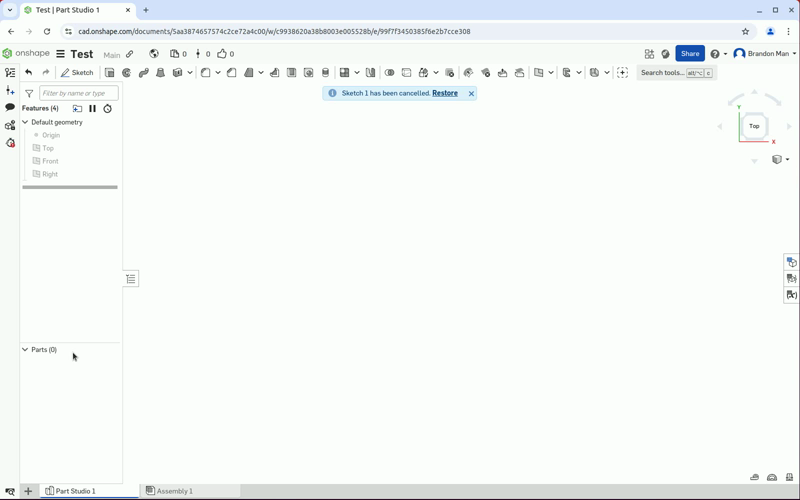
key(up)
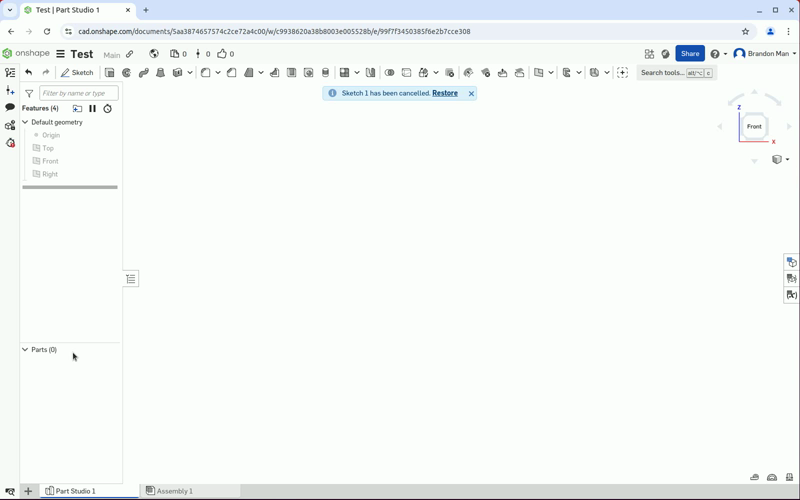
key_up(shift)
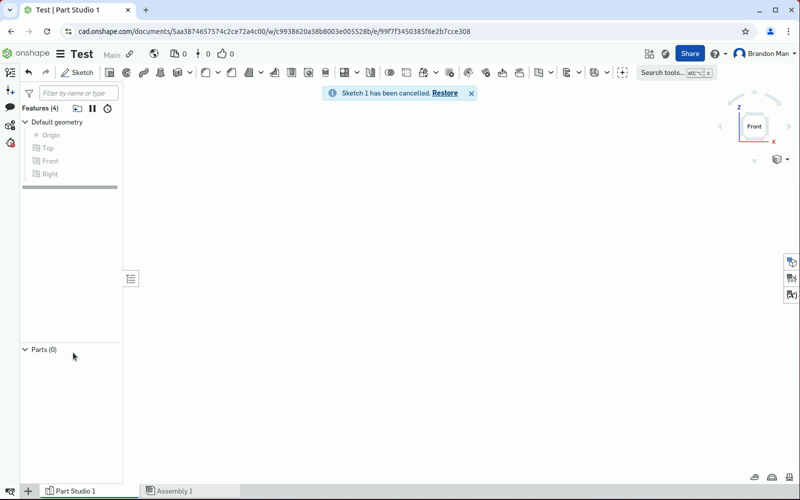
mouse_move(73, 352)
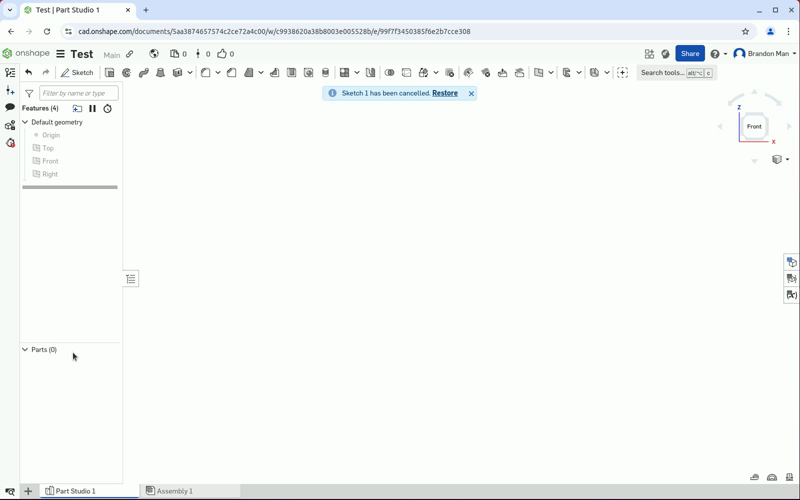
key(shift+y)
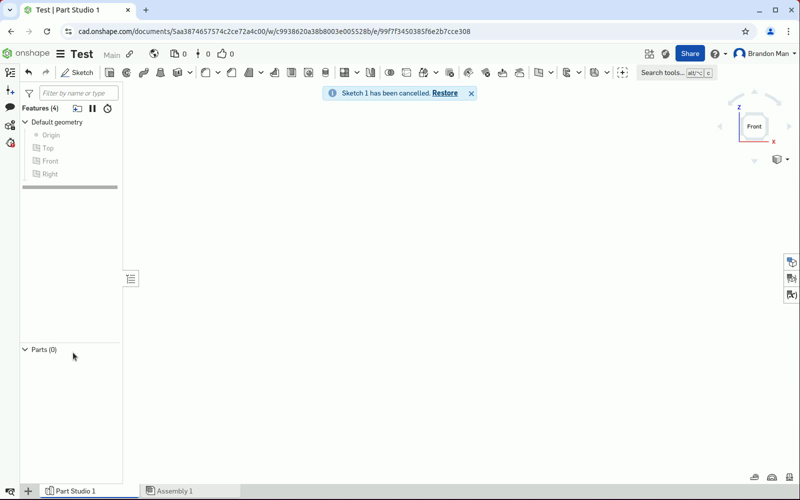
key(shift+s)
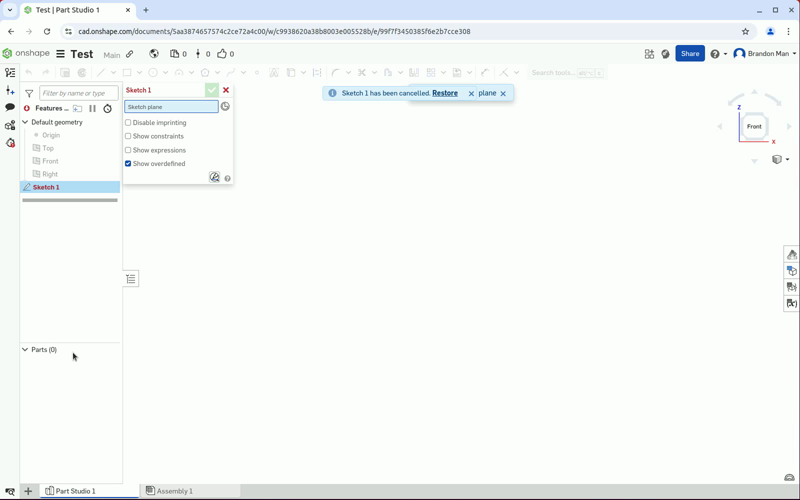
mouse_move(73, 163)
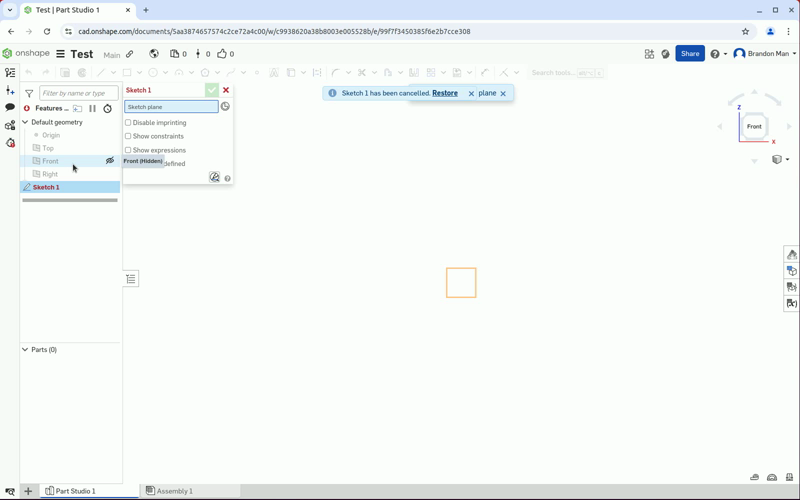
click(73, 163)
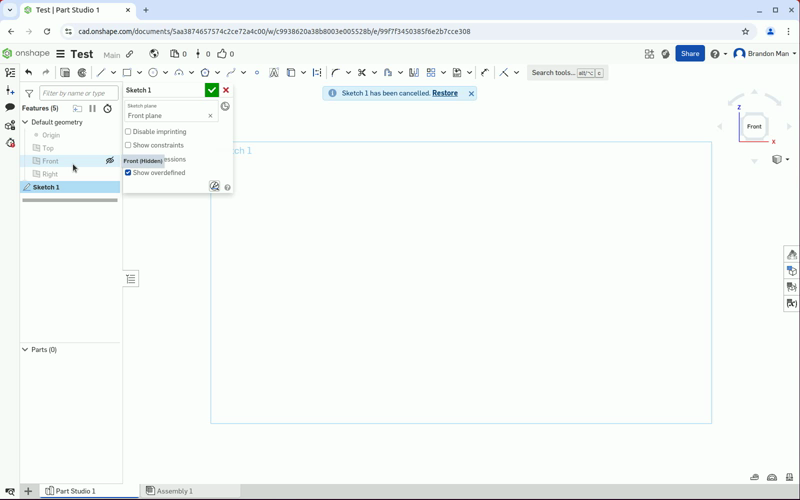
mouse_move(73, 352)
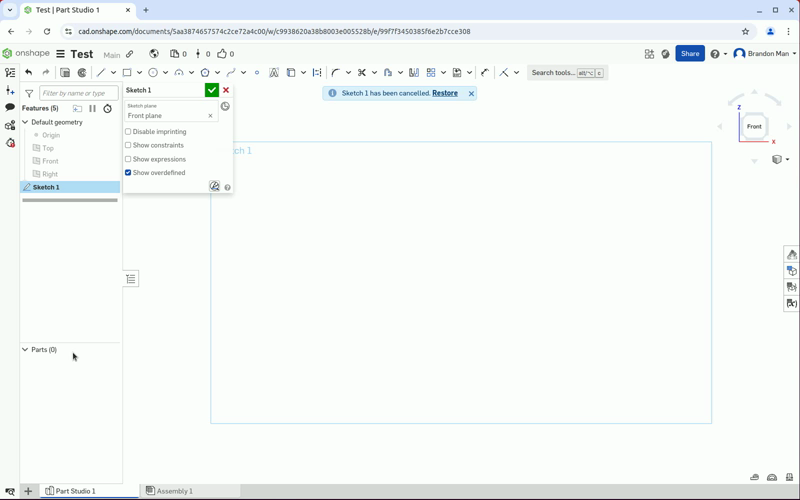
key(y)
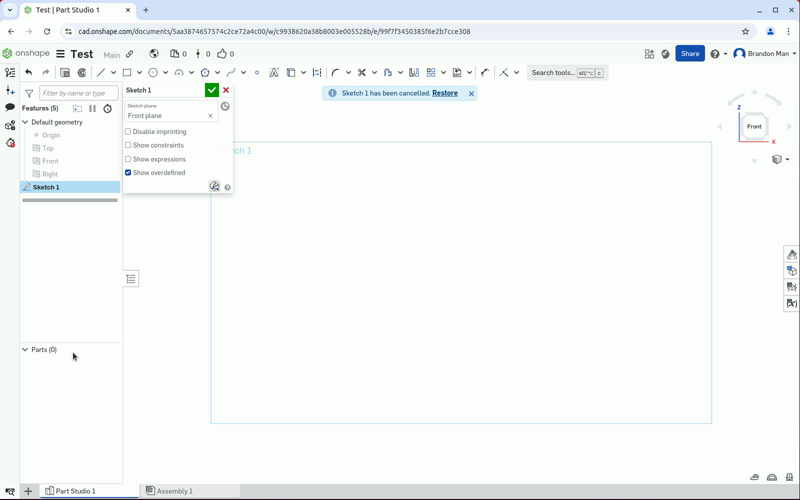
key(l)
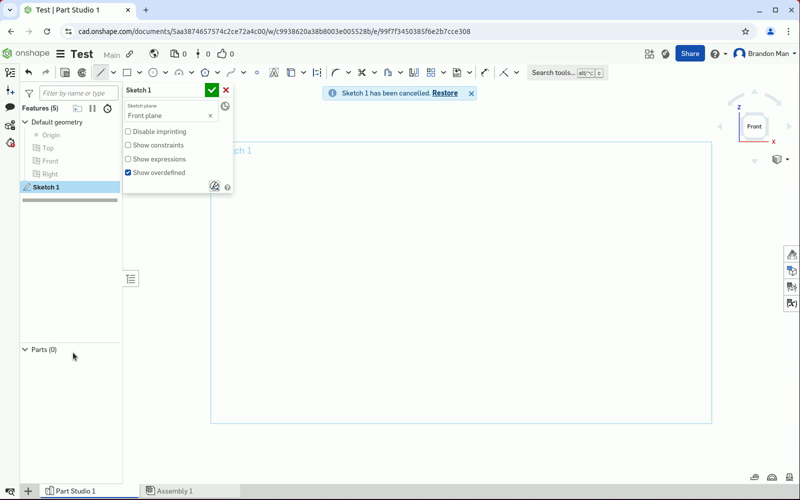
key_down(shift)
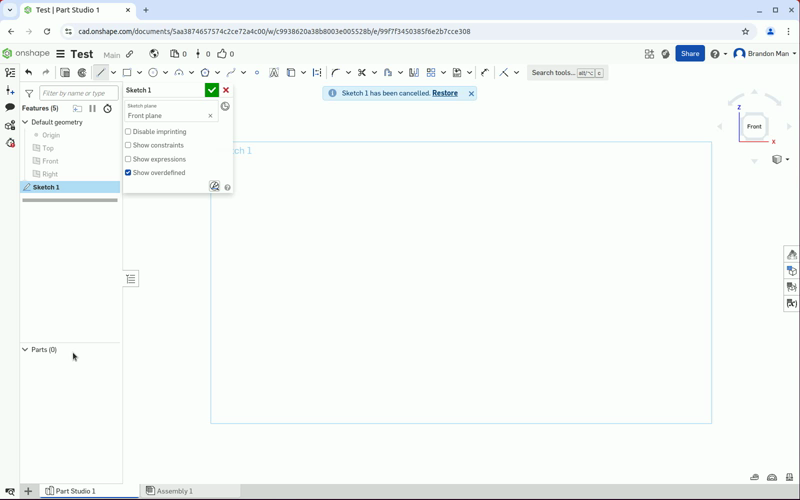
mouse_move(439, 282)
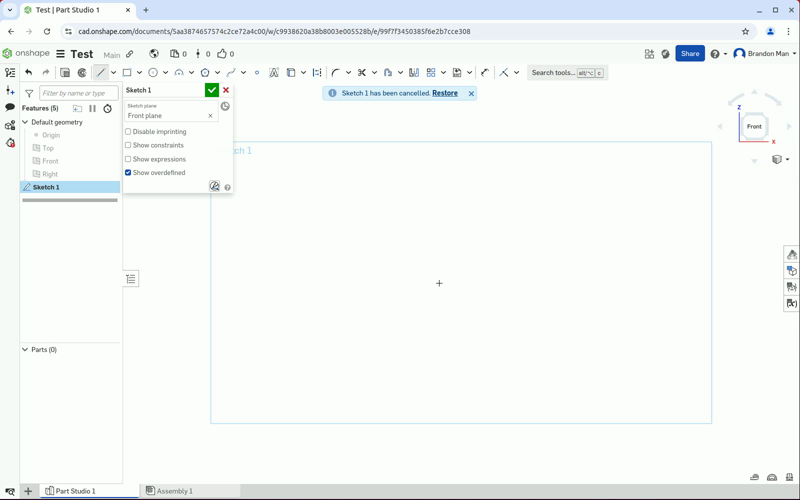
click(439, 282)
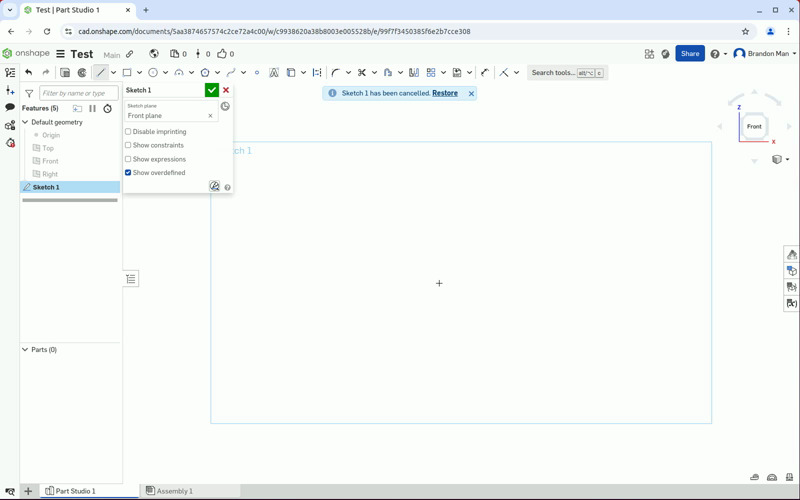
key_up(shift)
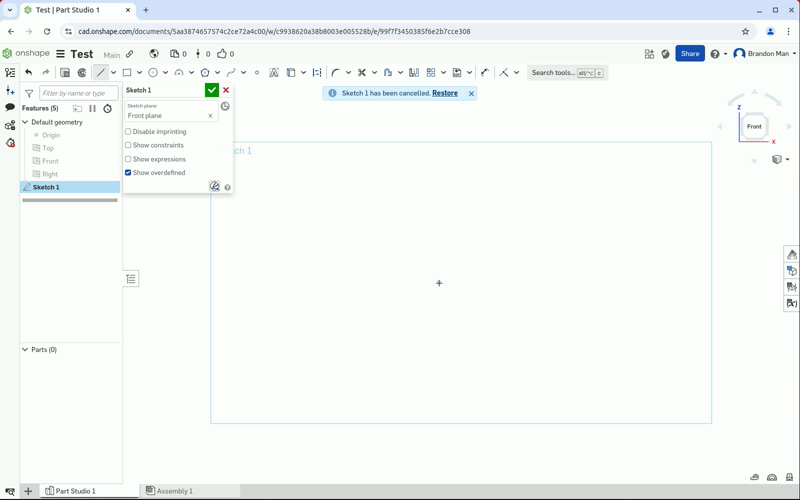
key_down(shift)
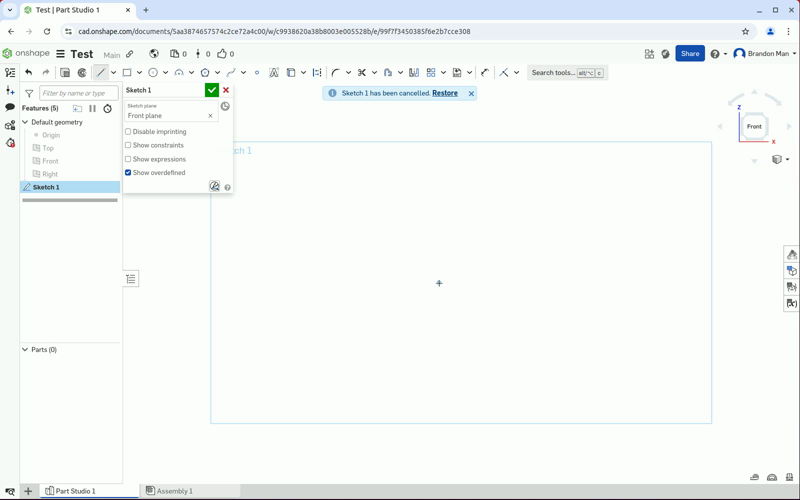
mouse_move(469, 282)
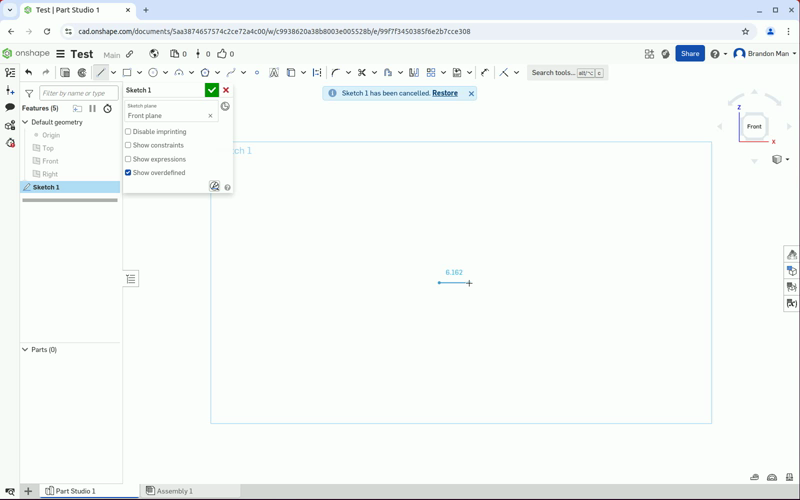
mouse_move(450, 300)
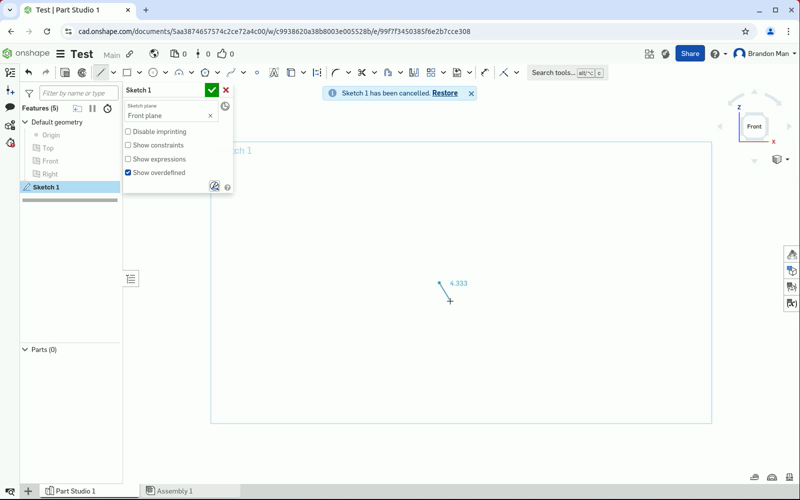
click(450, 300)
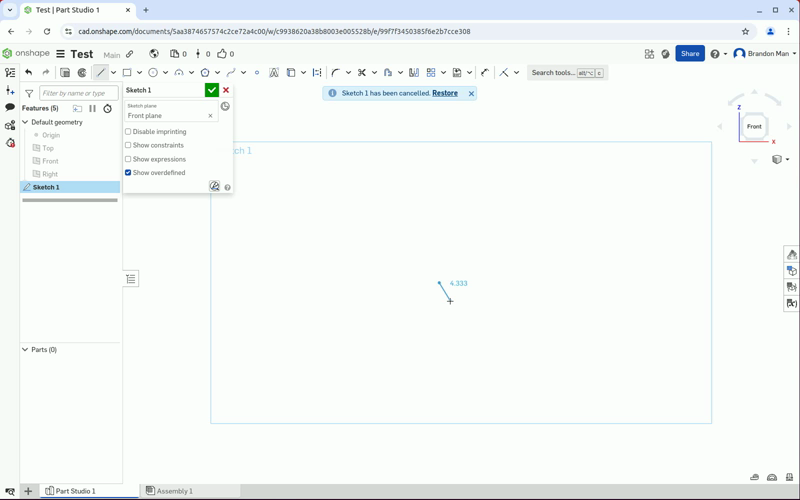
key_up(shift)
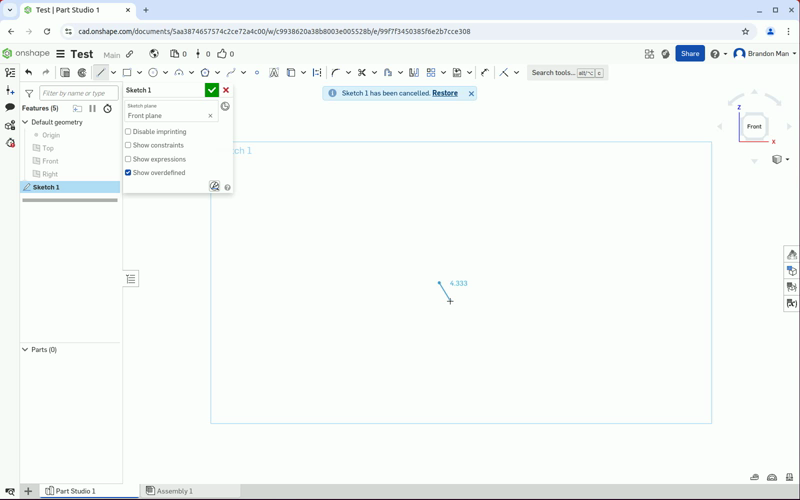
key_down(shift)
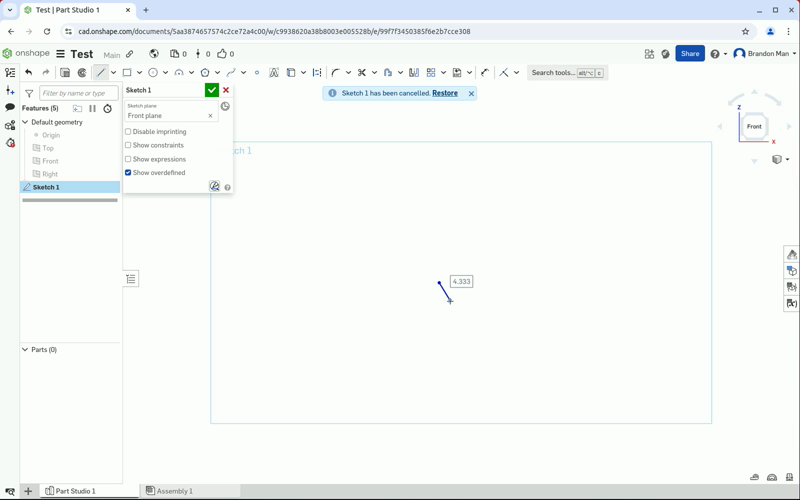
mouse_move(480, 300)
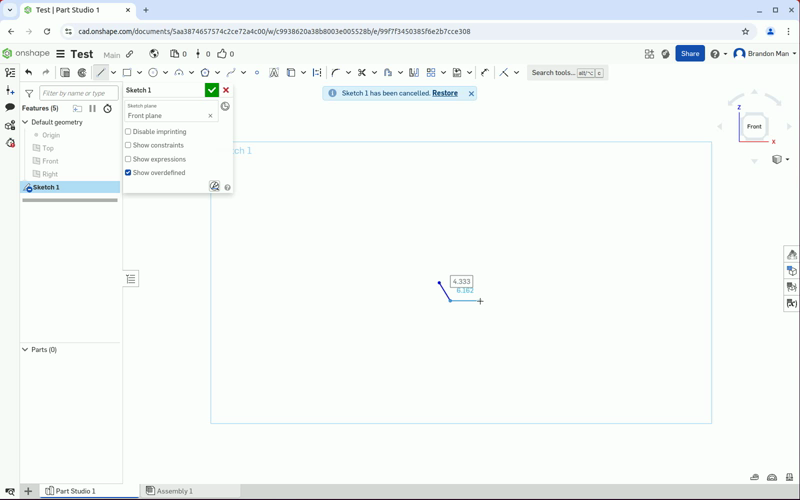
mouse_move(470, 300)
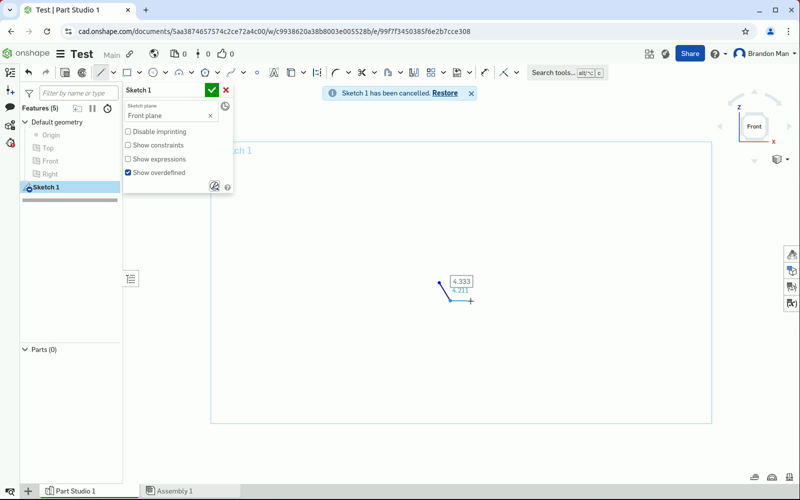
click(470, 300)
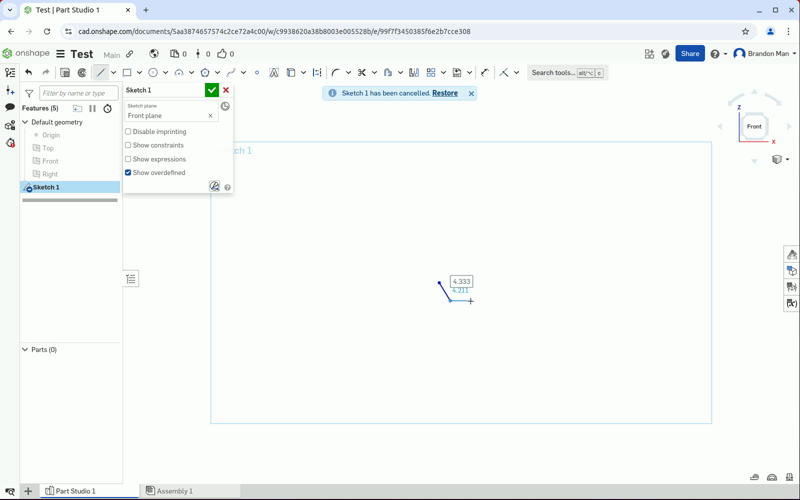
key_up(shift)
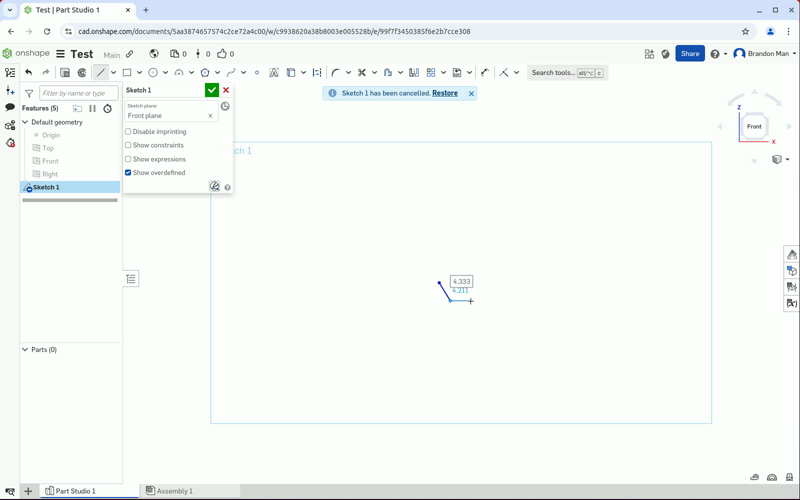
key_down(shift)
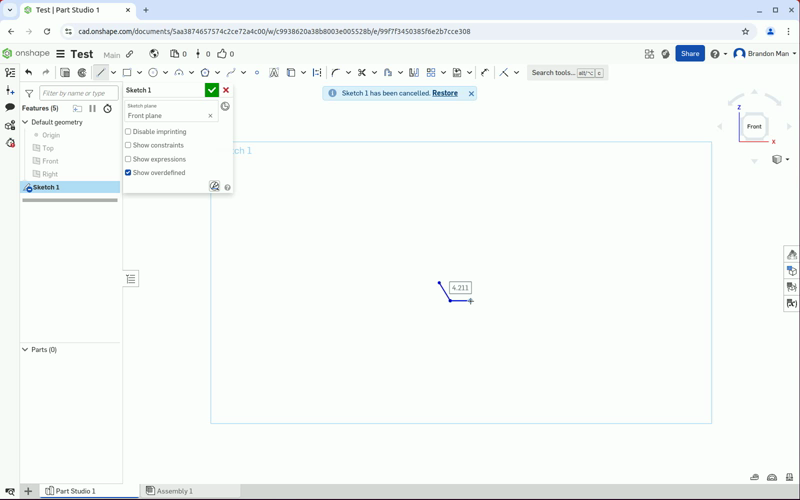
mouse_move(501, 300)
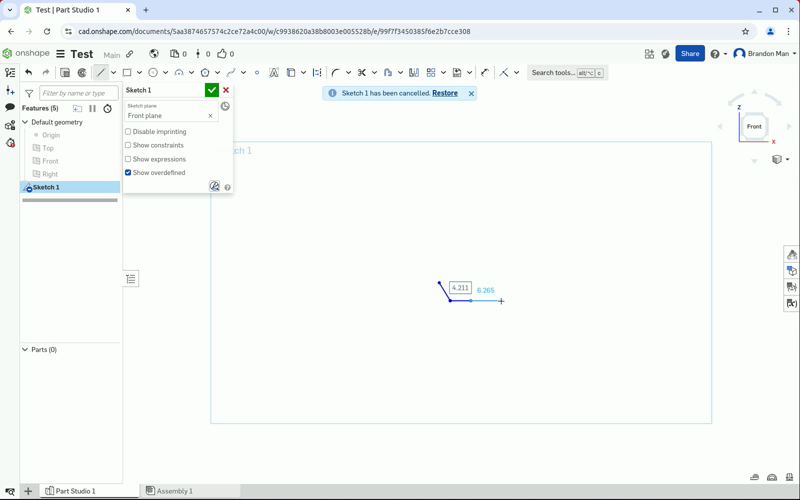
mouse_move(481, 282)
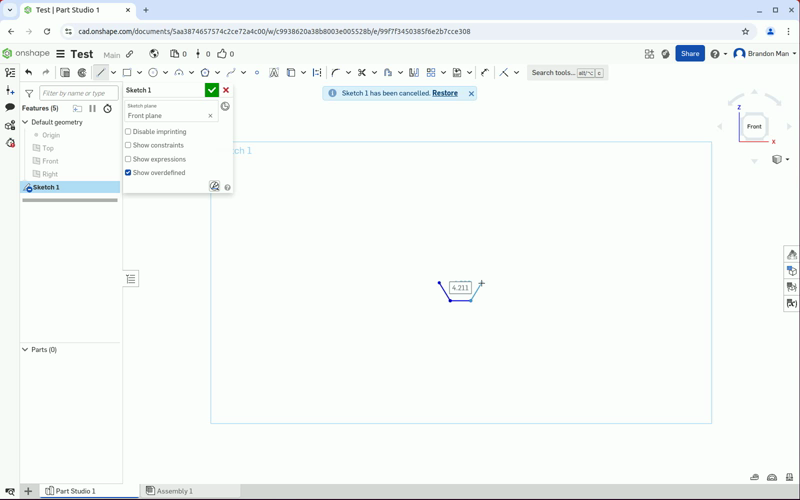
click(481, 282)
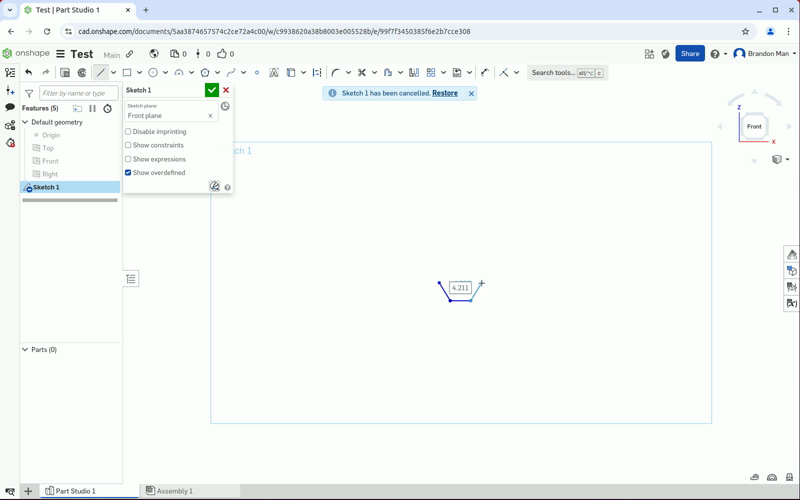
key_up(shift)
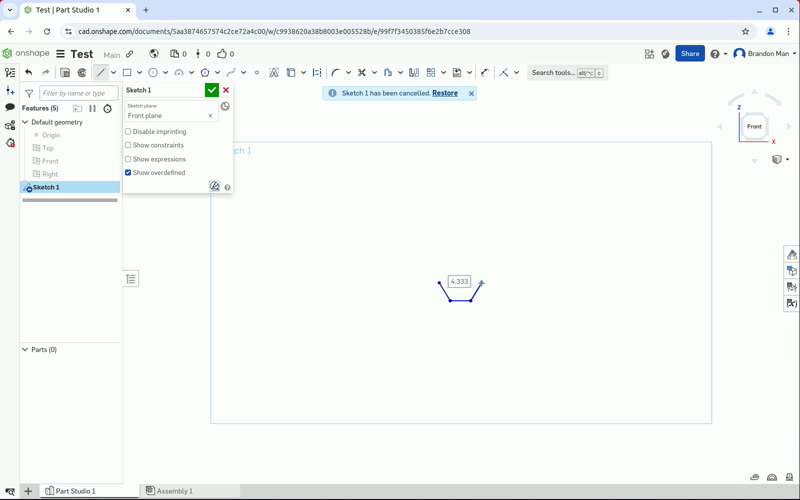
key_down(shift)
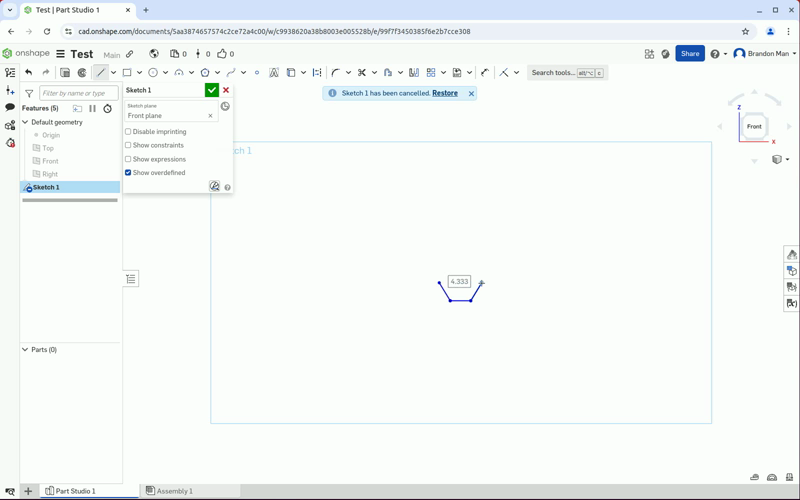
mouse_move(511, 282)
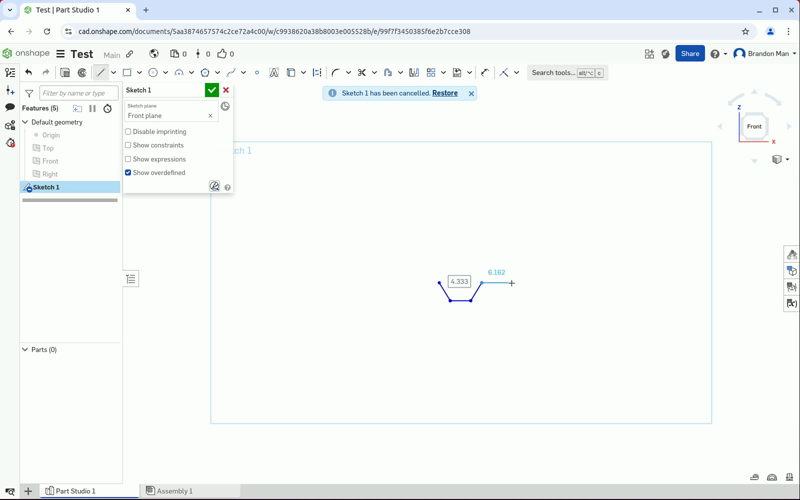
mouse_move(470, 264)
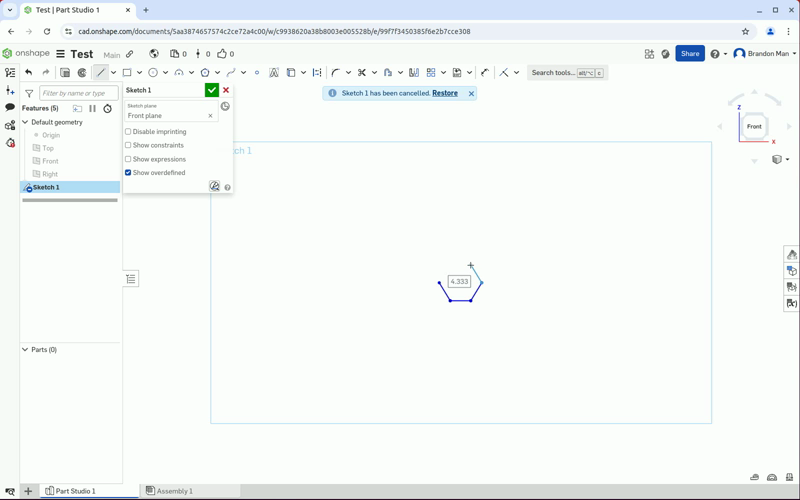
click(470, 264)
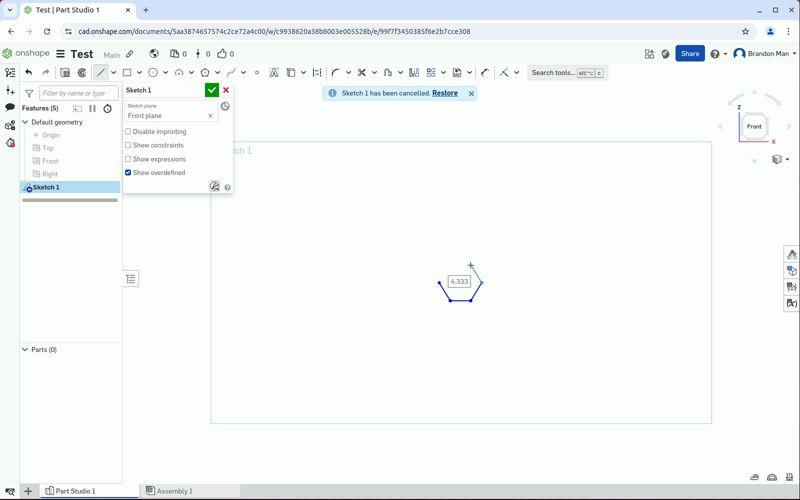
key_up(shift)
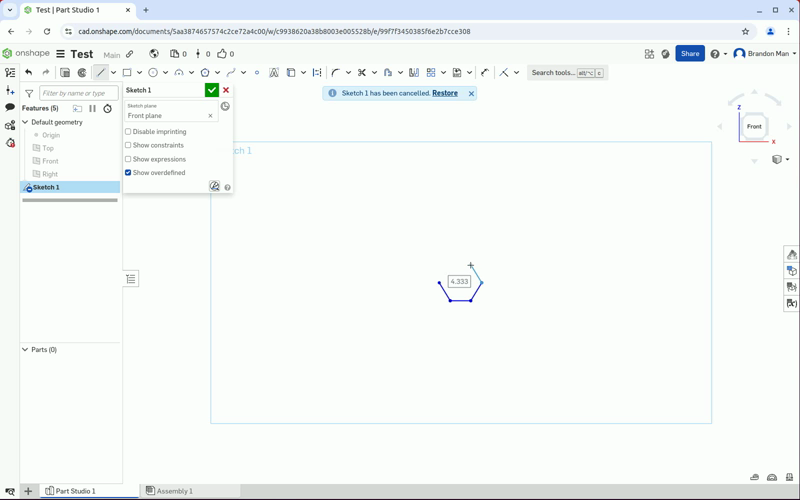
key_down(shift)
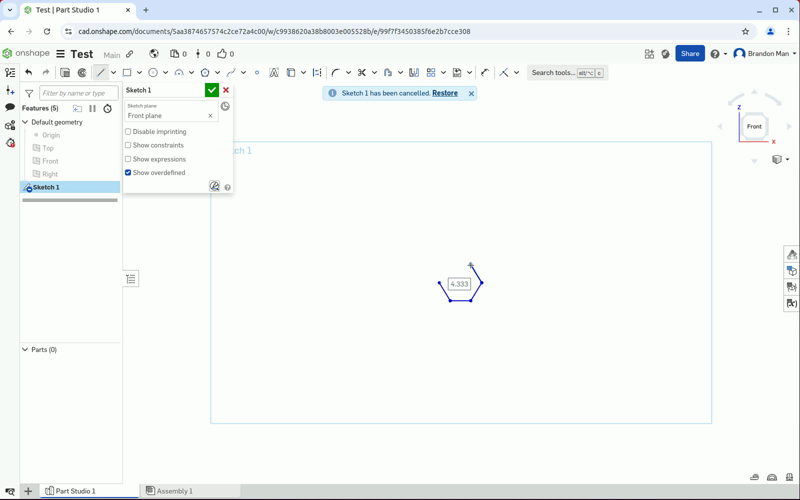
mouse_move(501, 264)
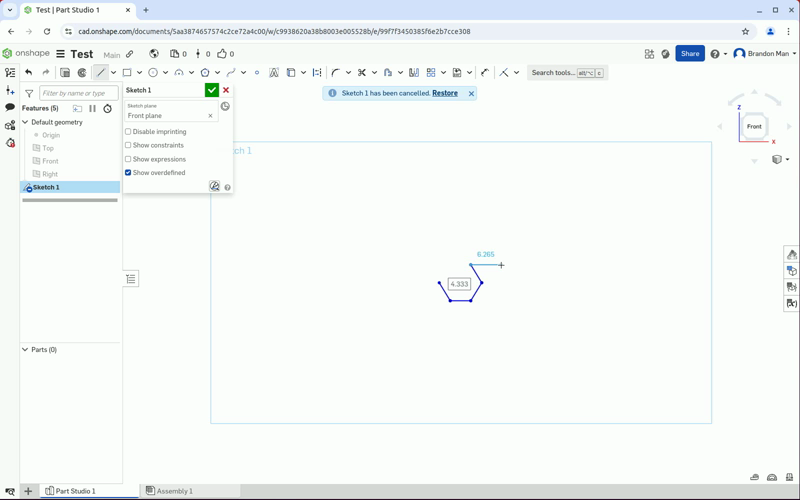
mouse_move(450, 264)
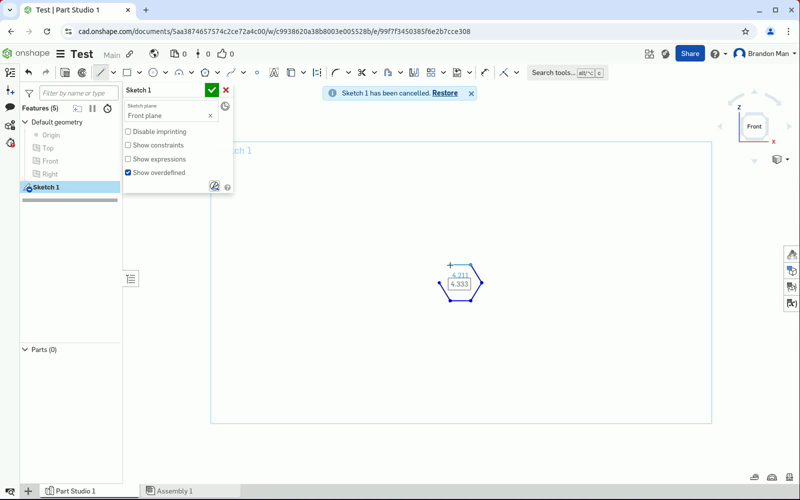
click(450, 264)
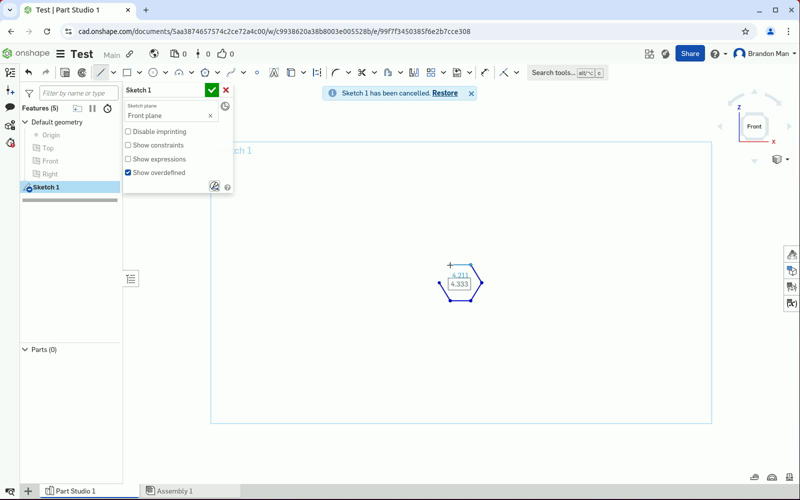
key_up(shift)
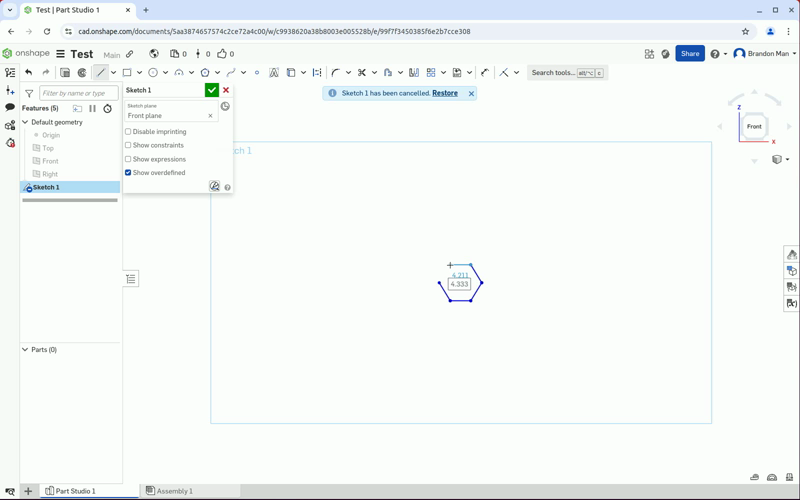
mouse_move(480, 264)
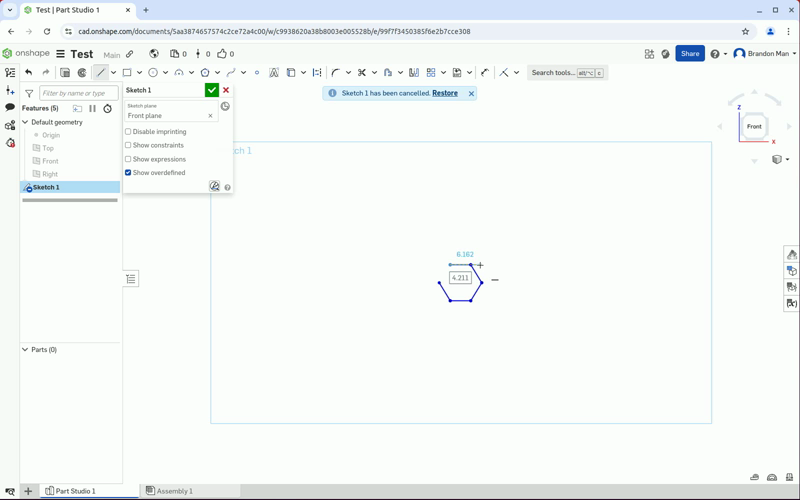
key_down(shift)
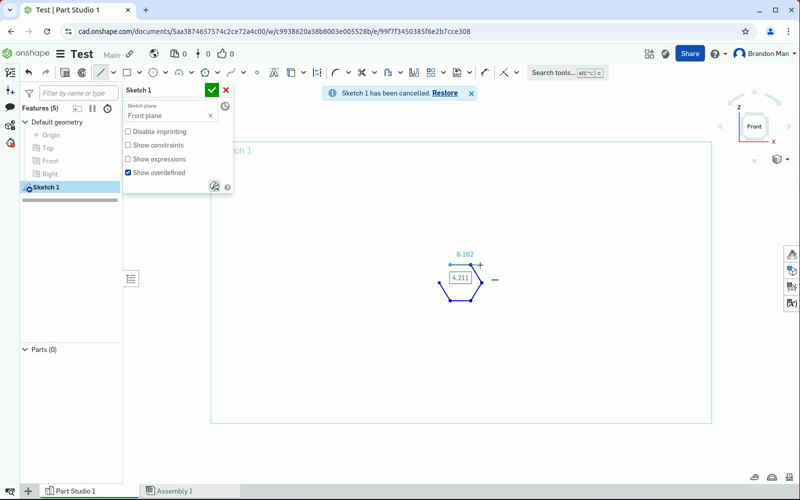
mouse_move(439, 282)
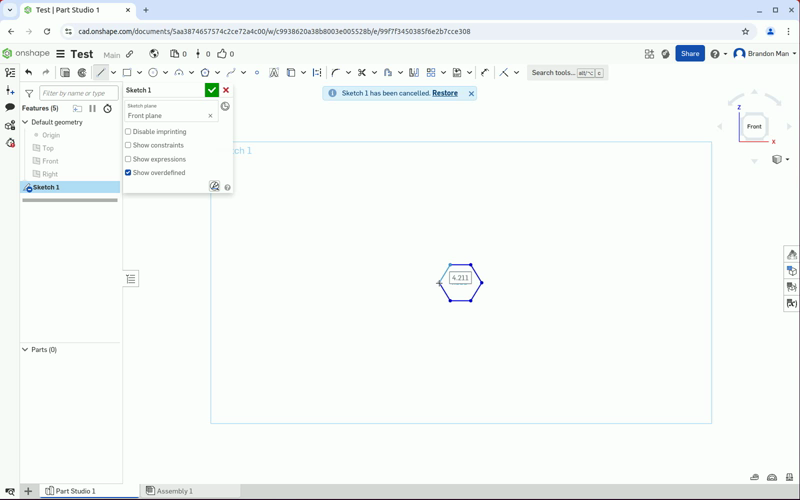
key_up(shift)
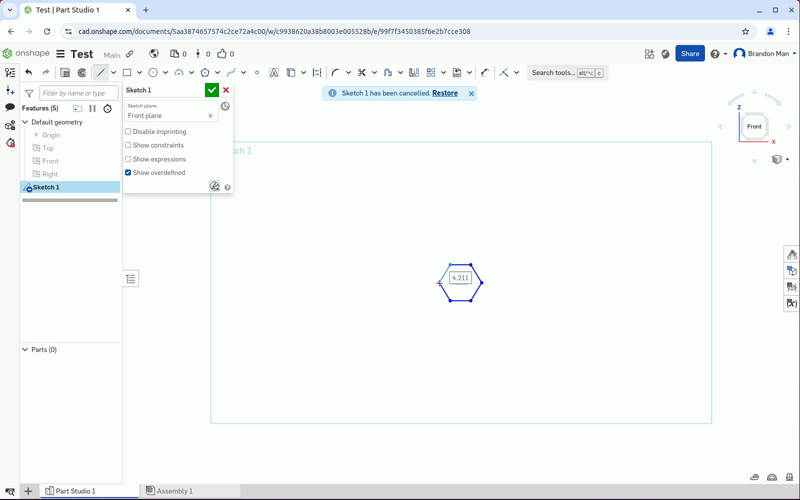
click(439, 282)
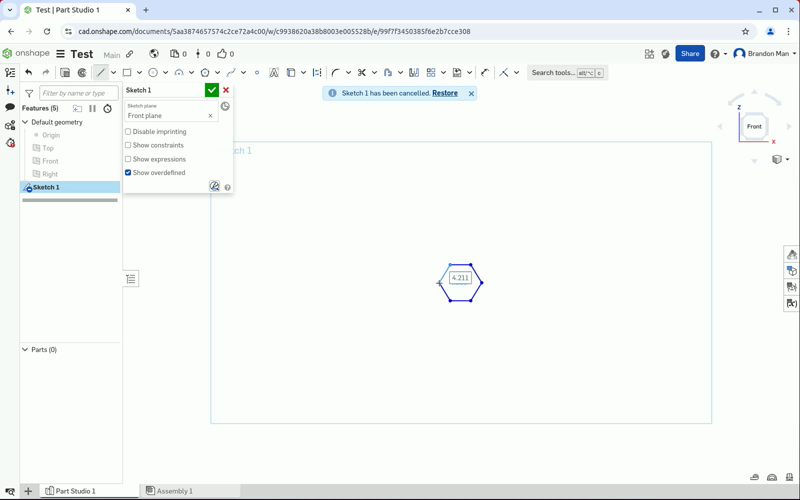
key(esc)
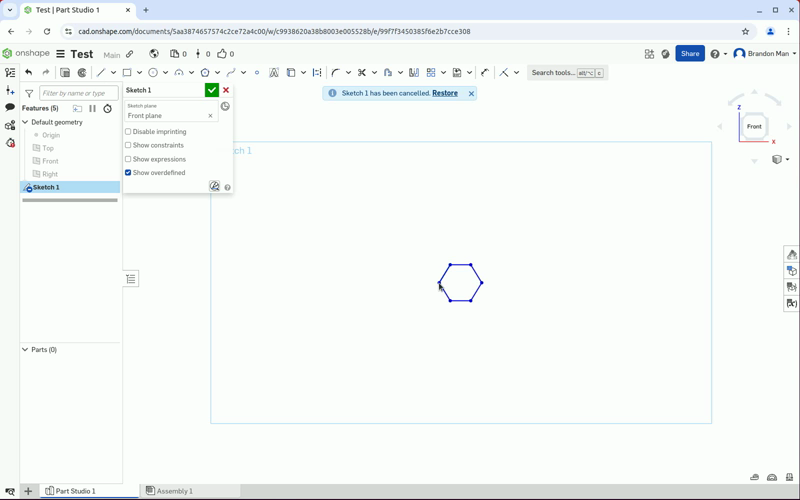
mouse_move(461, 290)
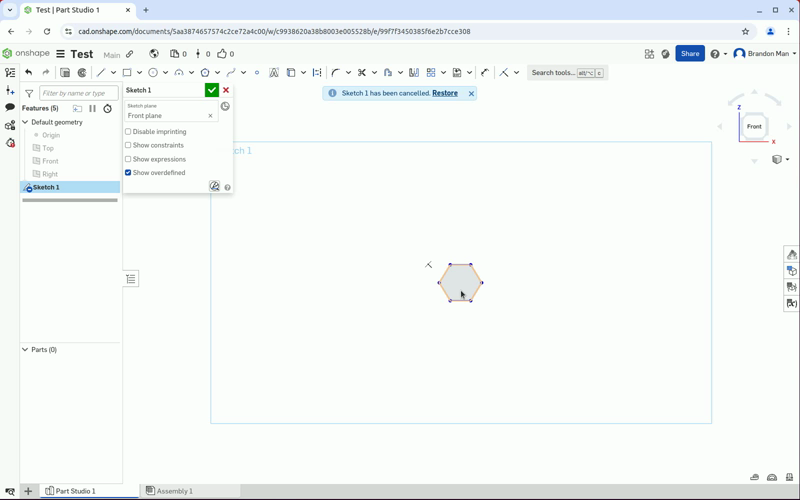
scroll(6)
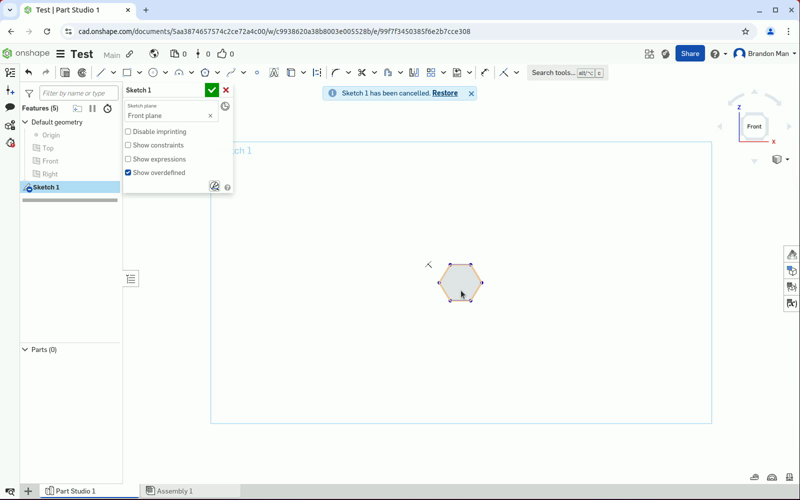
scroll(6)
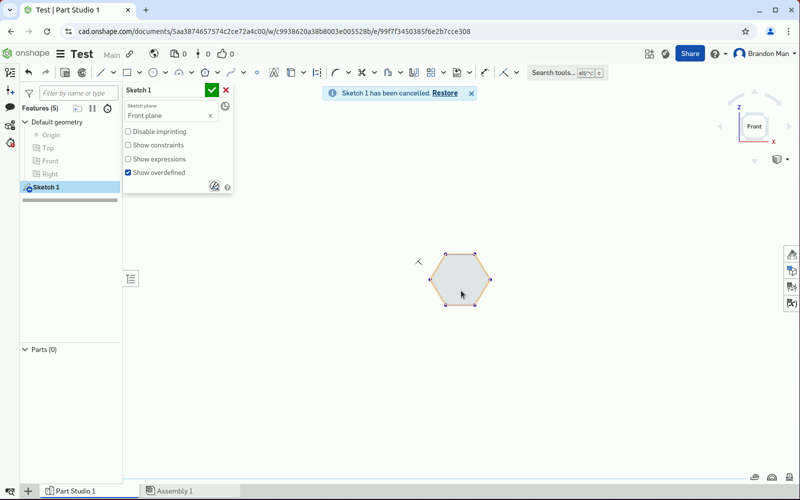
scroll(6)
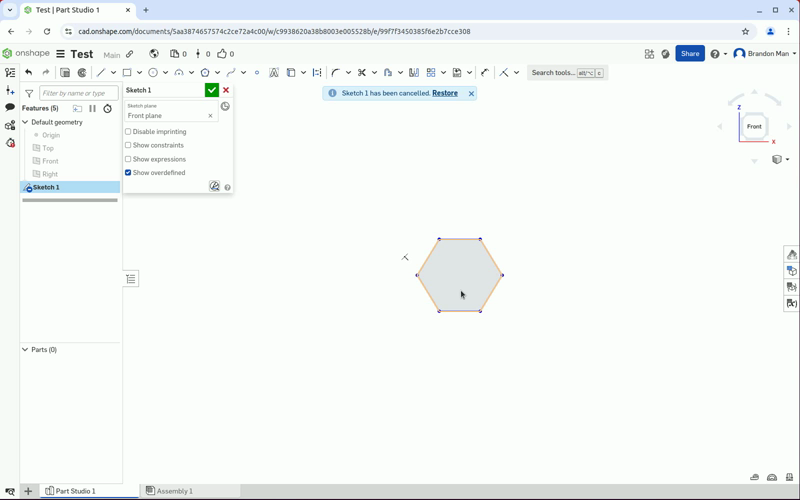
scroll(6)
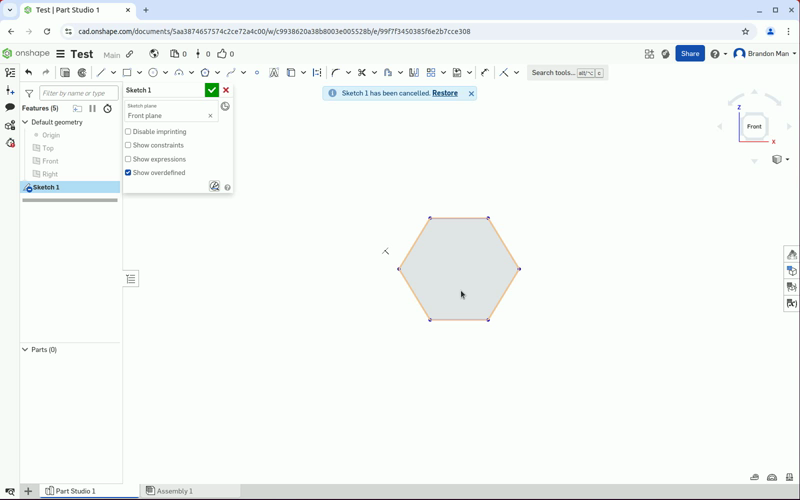
scroll(6)
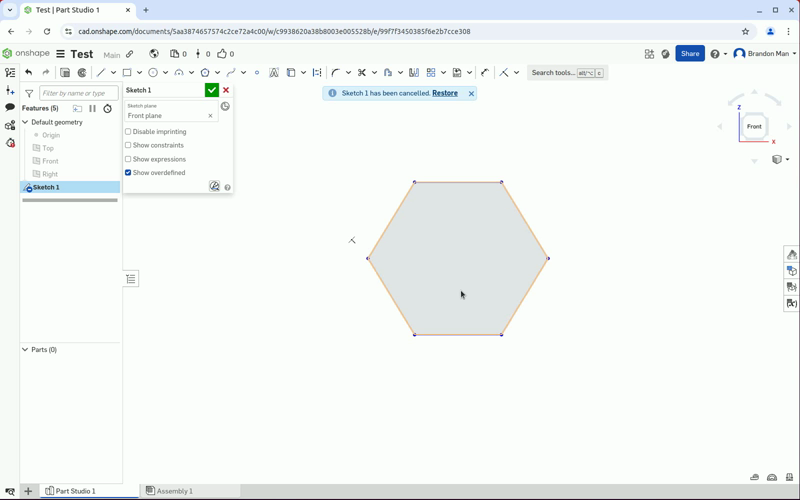
scroll(6)
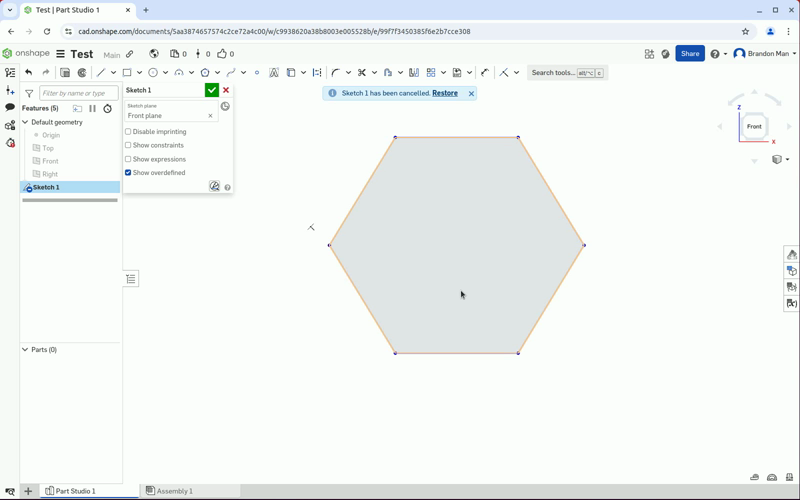
scroll(6)
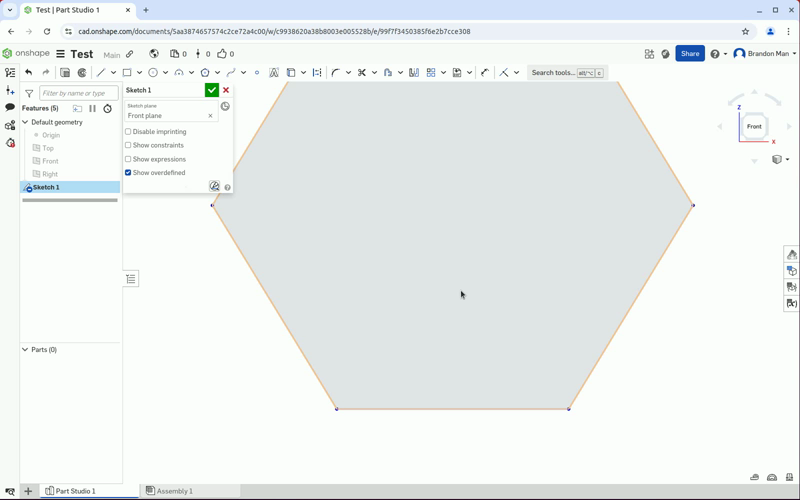
click(461, 290)
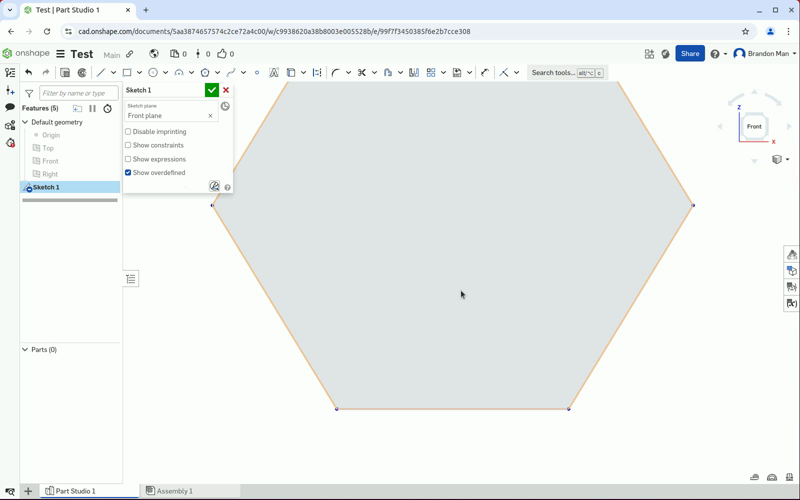
scroll(-6)
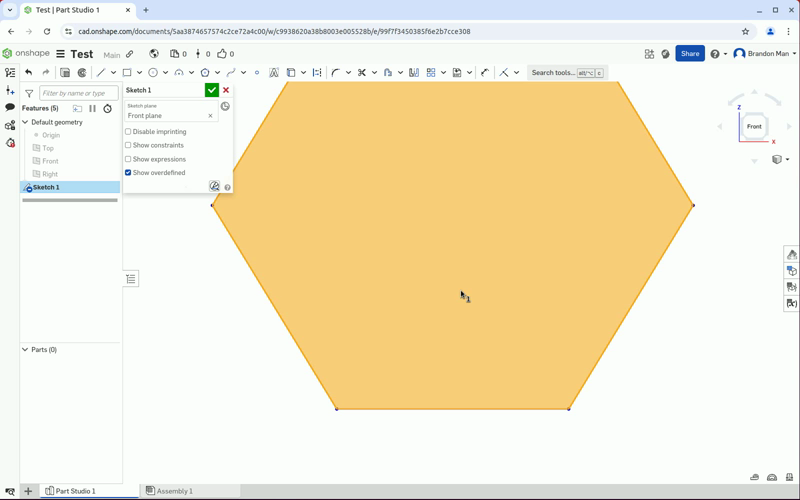
scroll(-6)
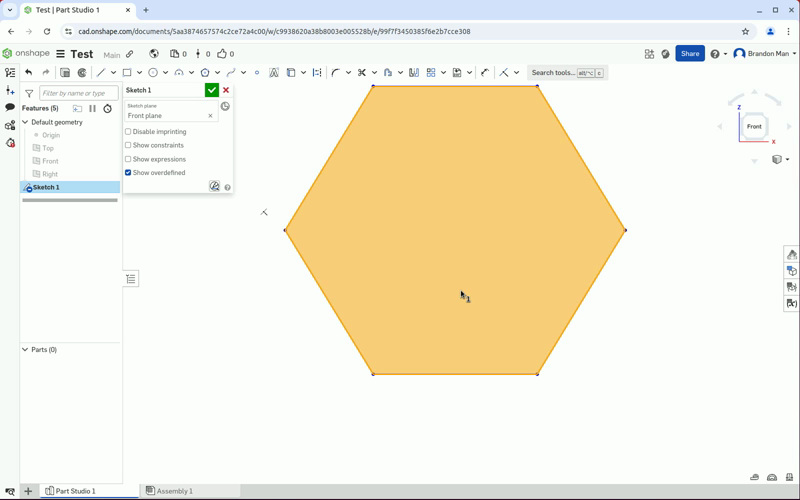
scroll(-6)
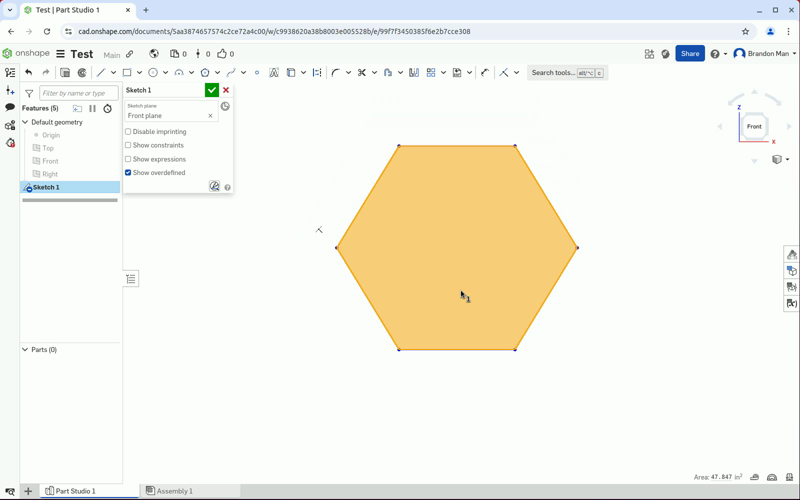
scroll(-6)
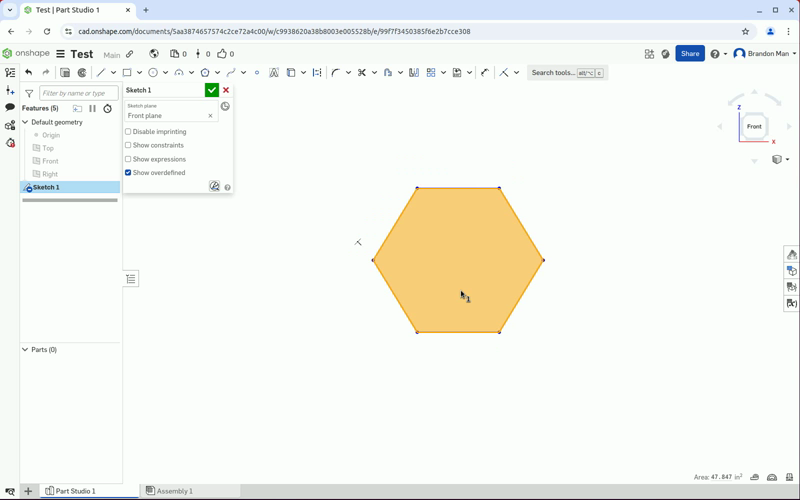
scroll(-6)
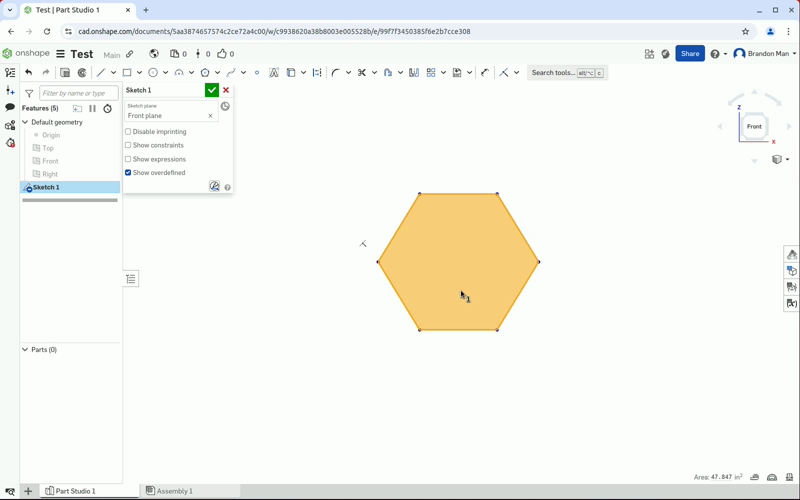
scroll(-6)
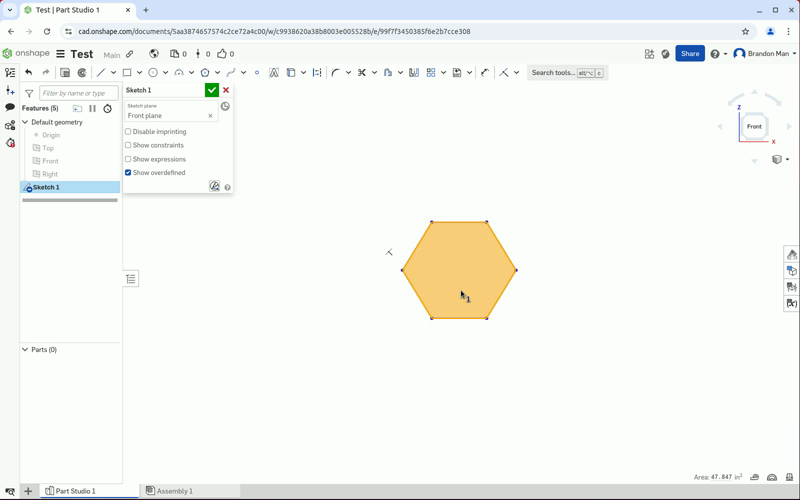
scroll(-6)
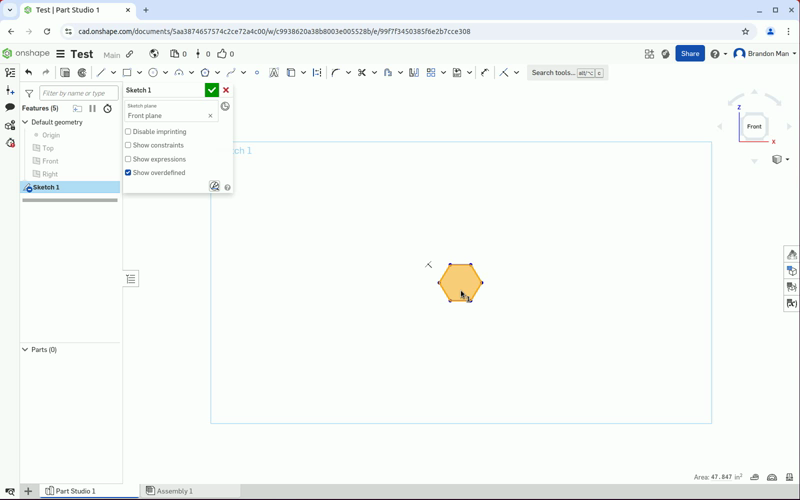
mouse_move(73, 352)
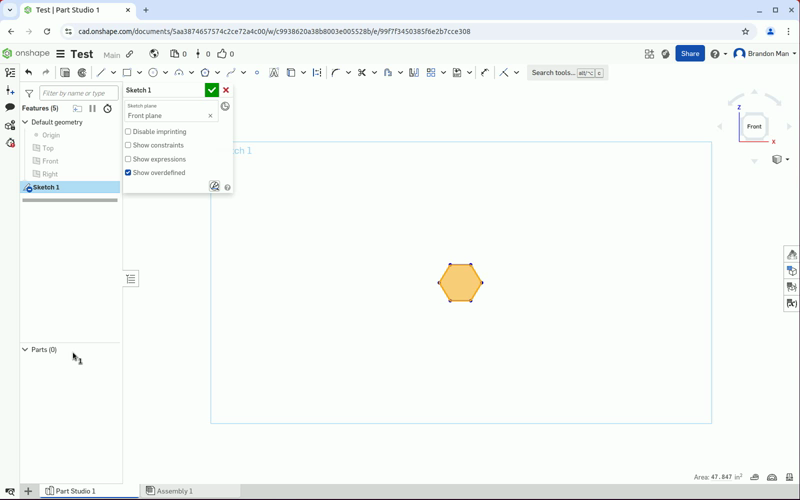
key(shift+y)
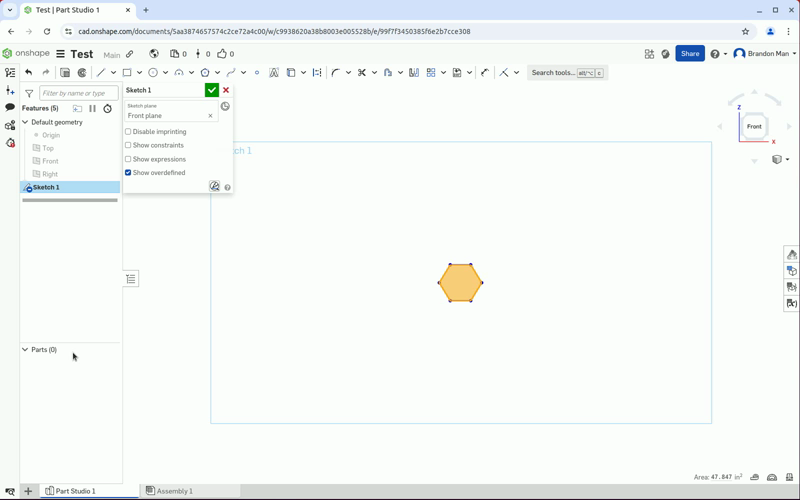
key(shift+e)
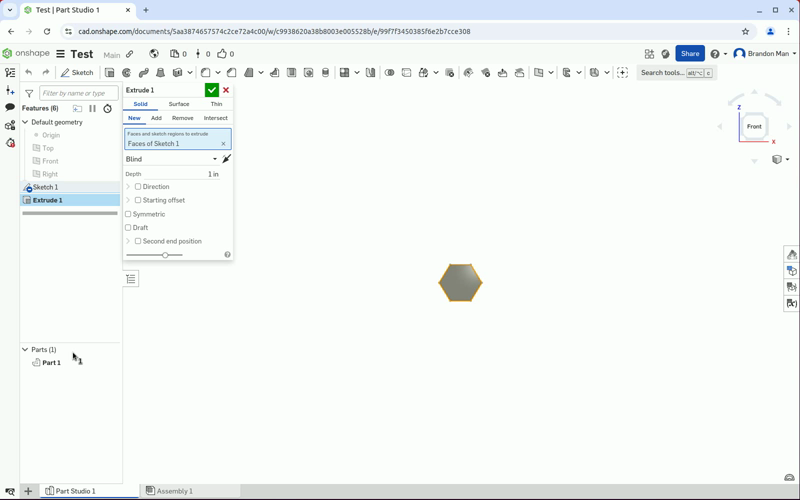
mouse_move(143, 106)
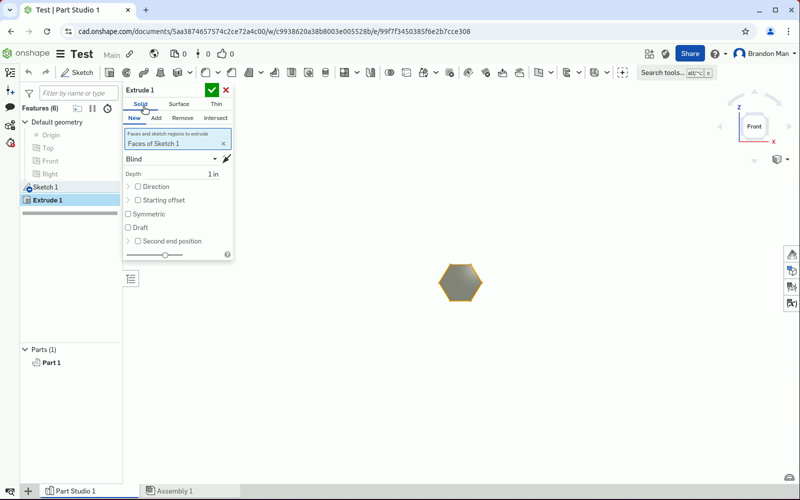
click(143, 106)
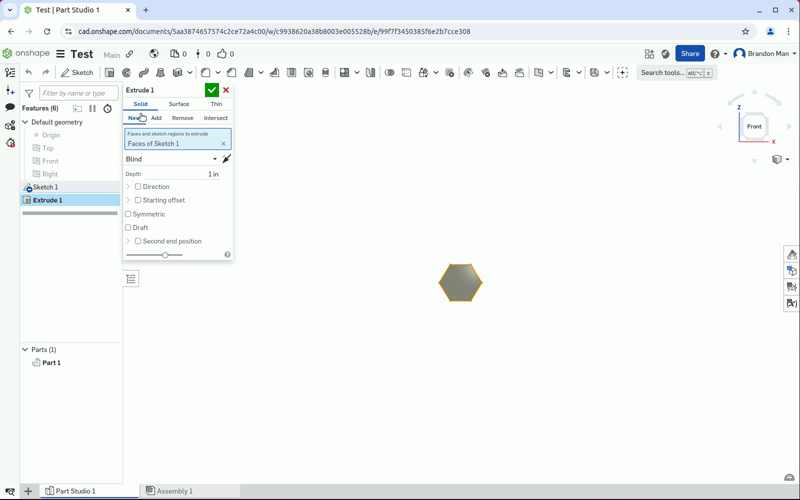
mouse_move(137, 120)
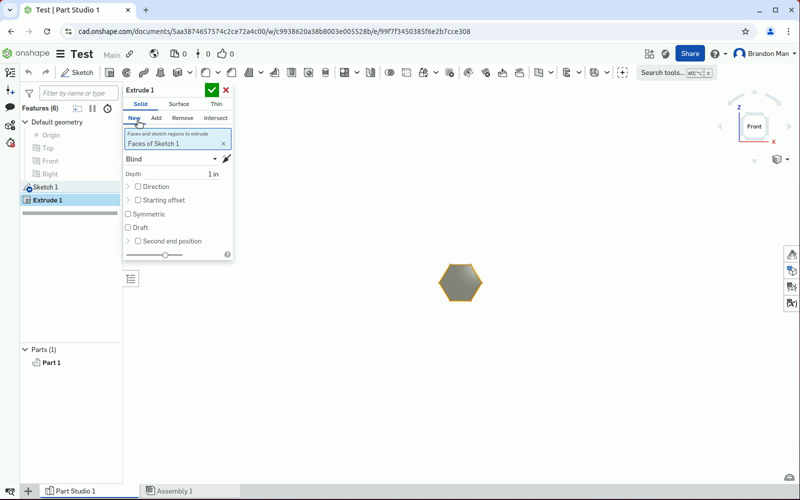
click(137, 120)
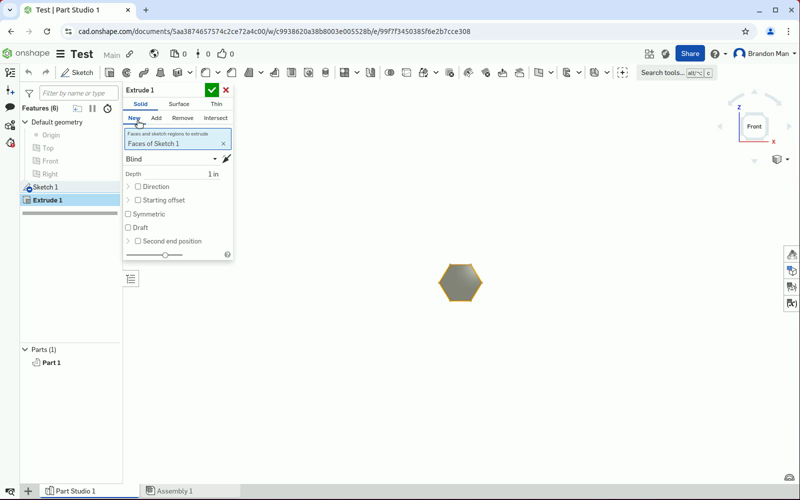
key(tab, 4)
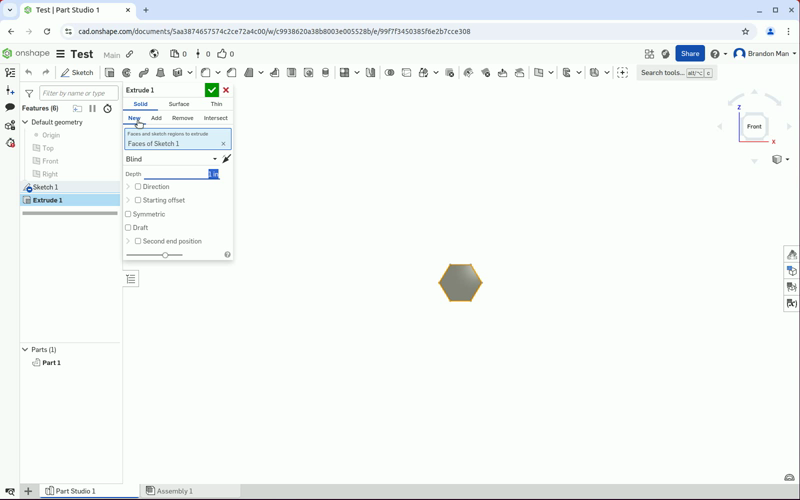
text(23.108)
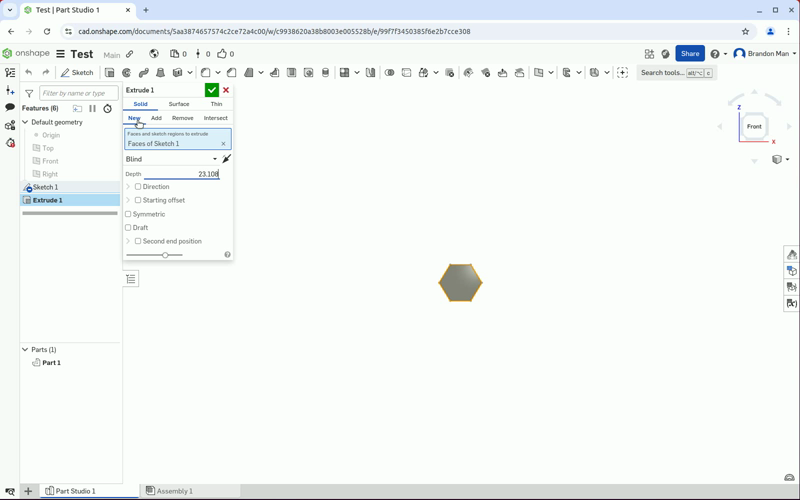
key(enter)
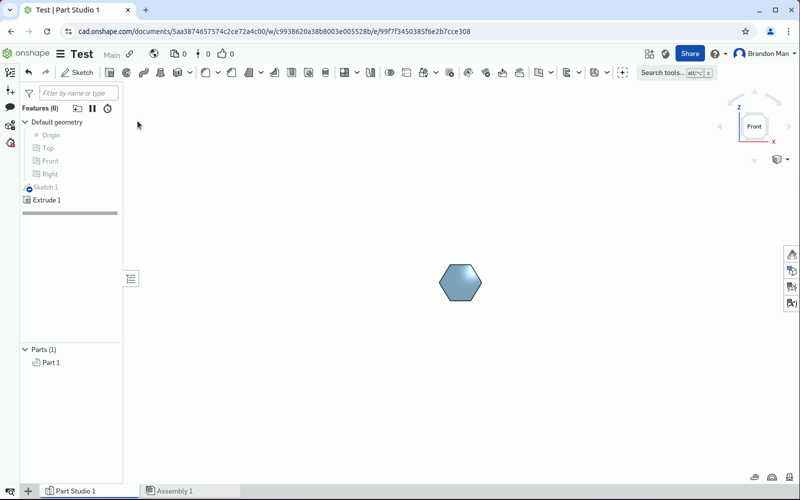
key(shift+h)
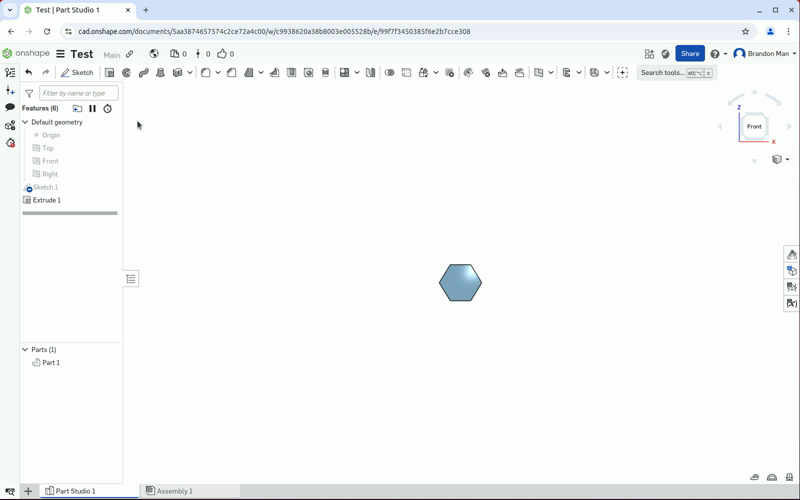
key(shift+h)
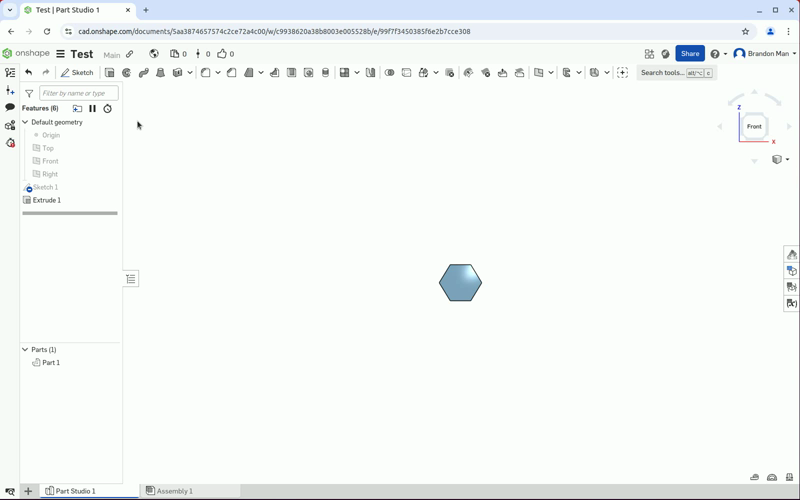
mouse_move(73, 189)
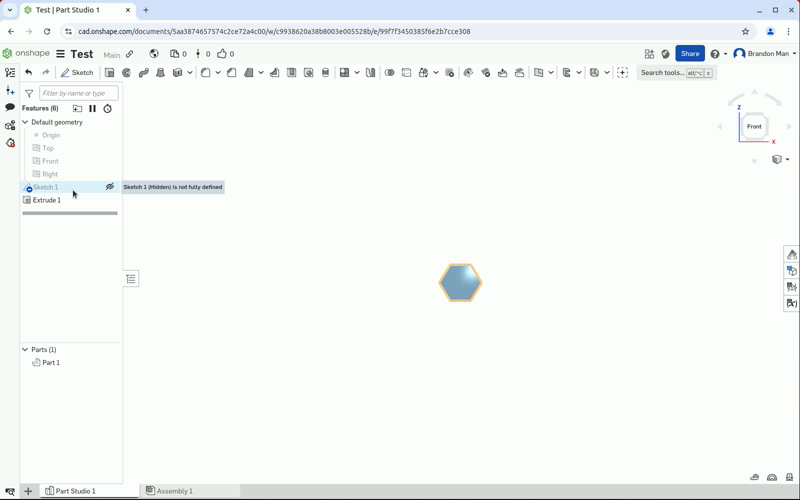
click(73, 189)
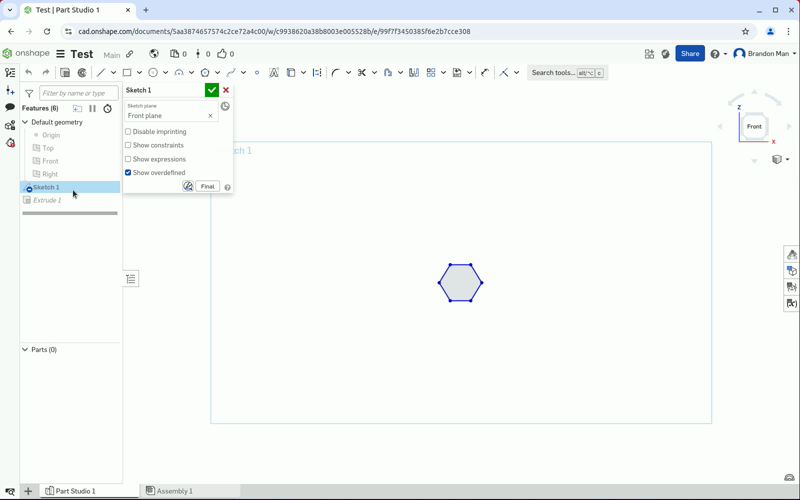
mouse_move(229, 92)
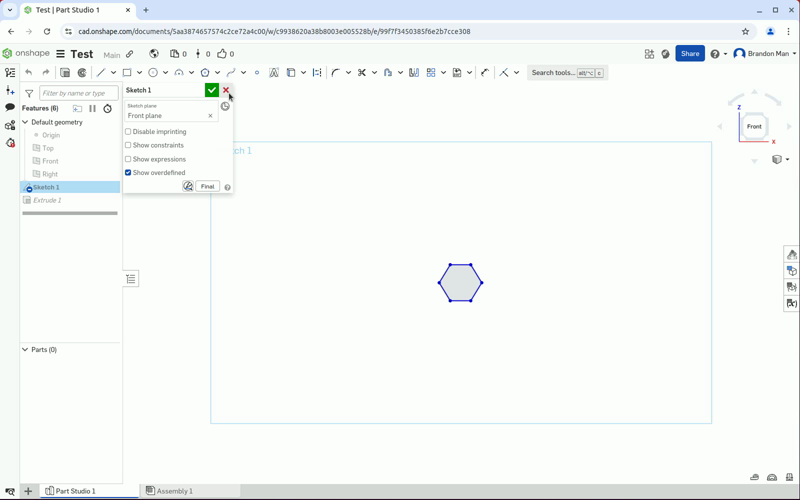
click(229, 92)
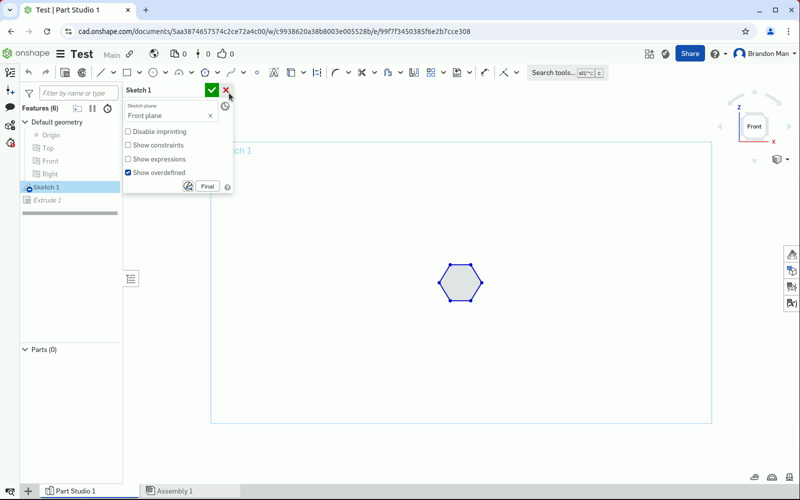
key(shift+s)
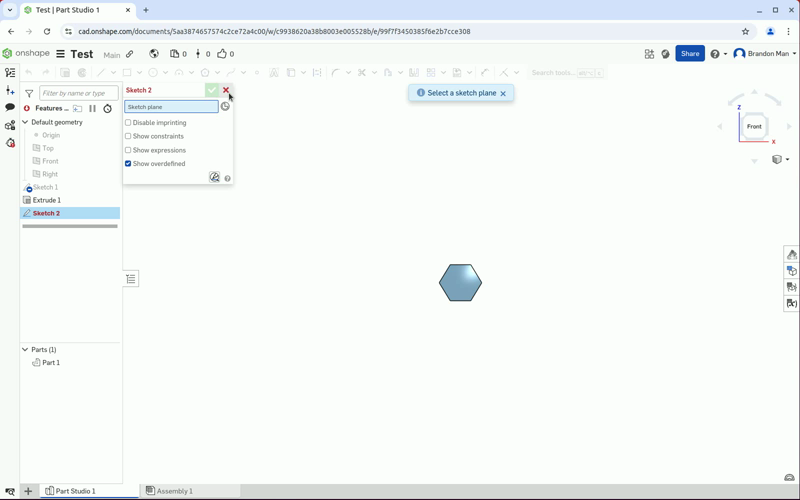
mouse_move(73, 163)
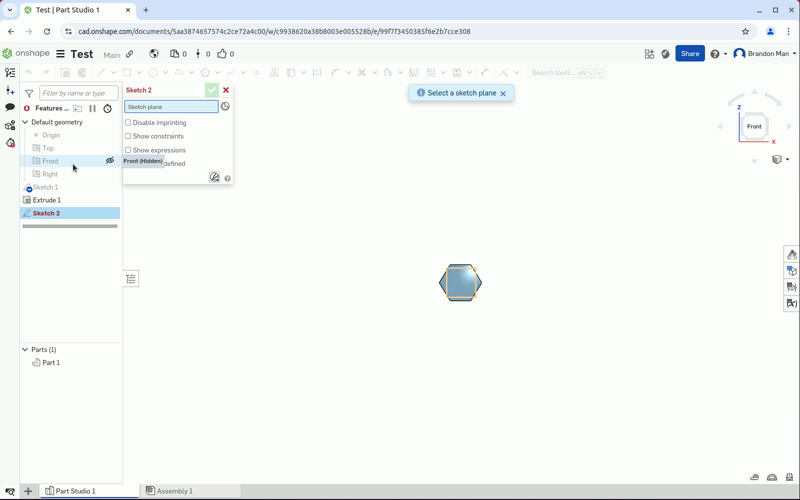
click(73, 163)
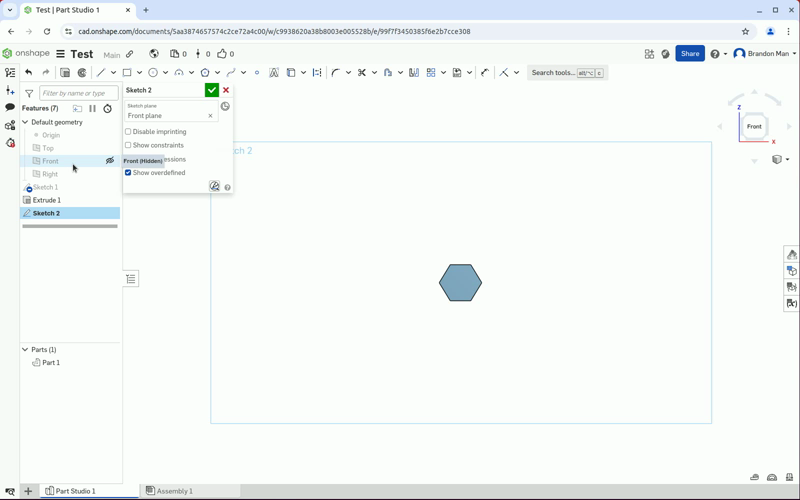
mouse_move(73, 352)
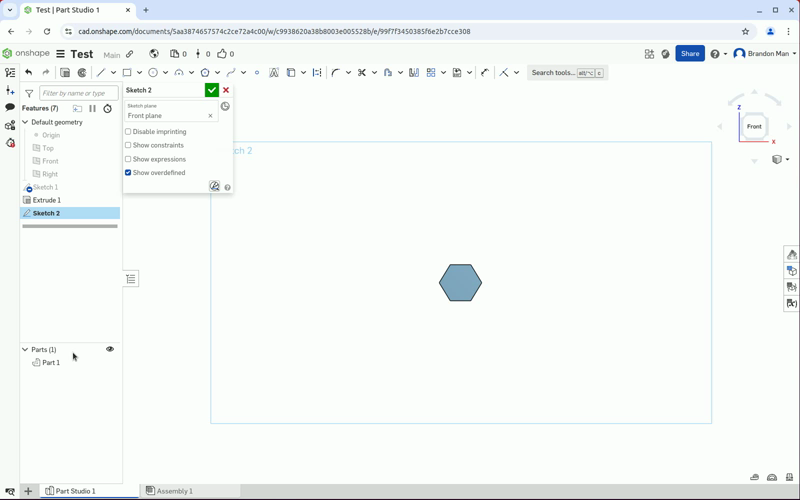
key(y)
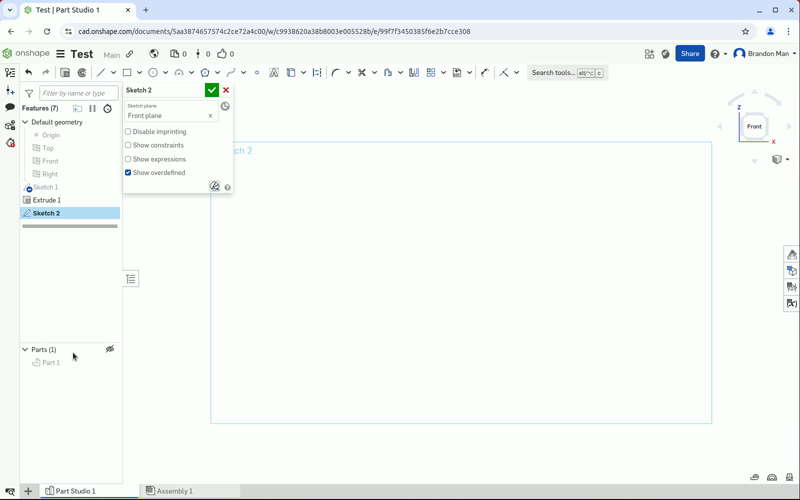
key(c)
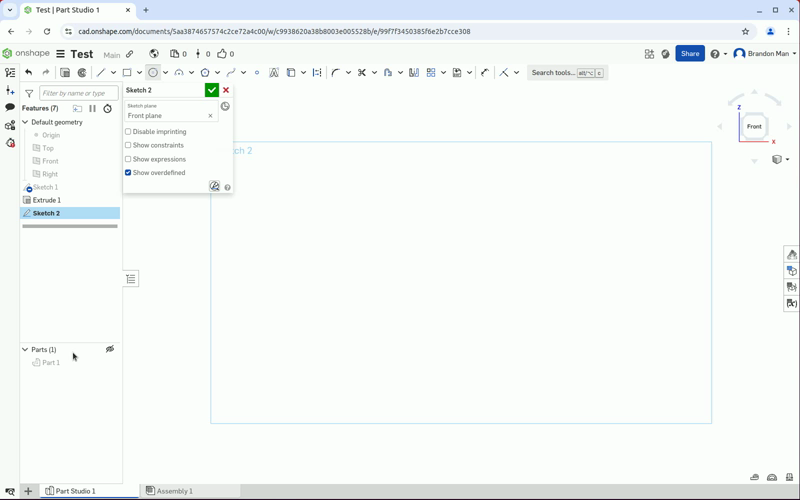
key_down(shift)
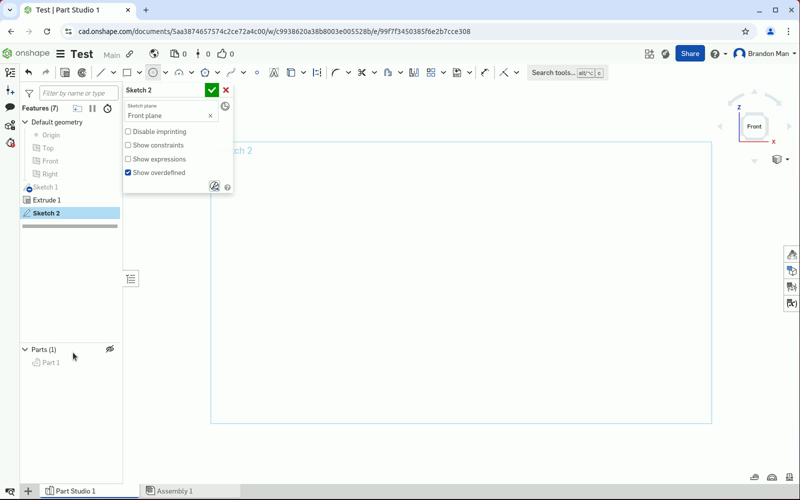
mouse_move(460, 282)
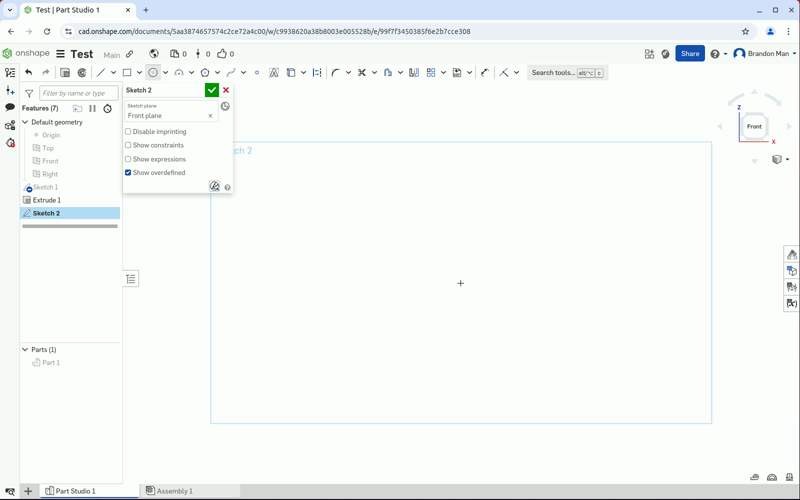
click(460, 282)
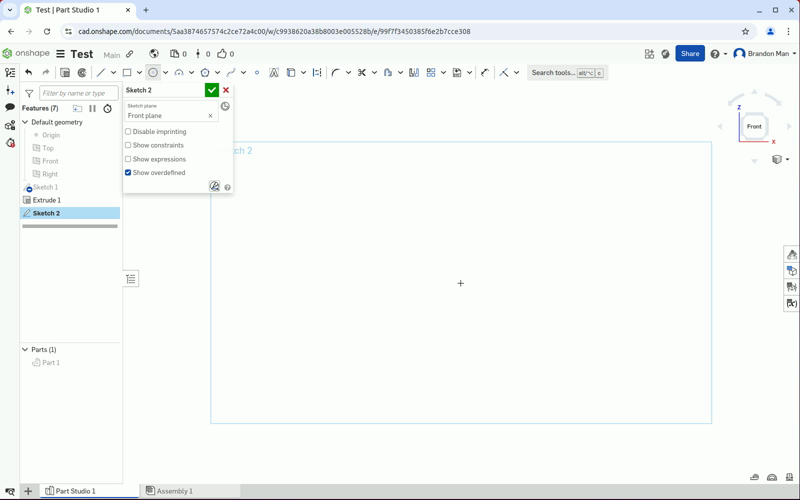
key_up(shift)
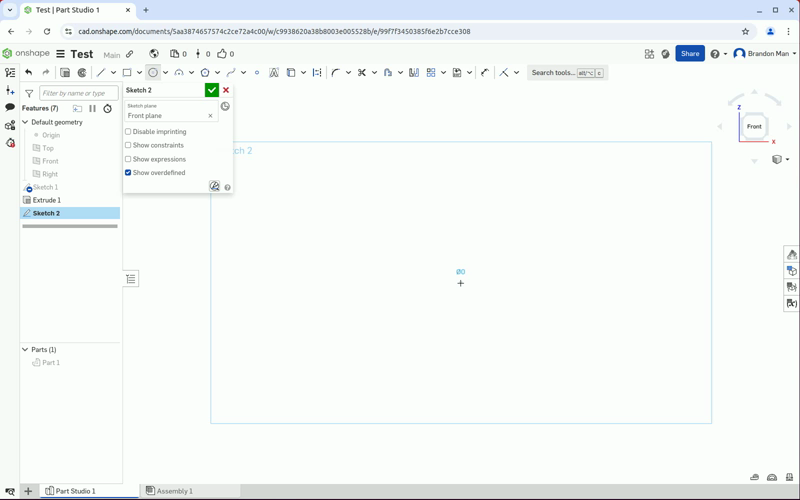
mouse_move(477, 282)
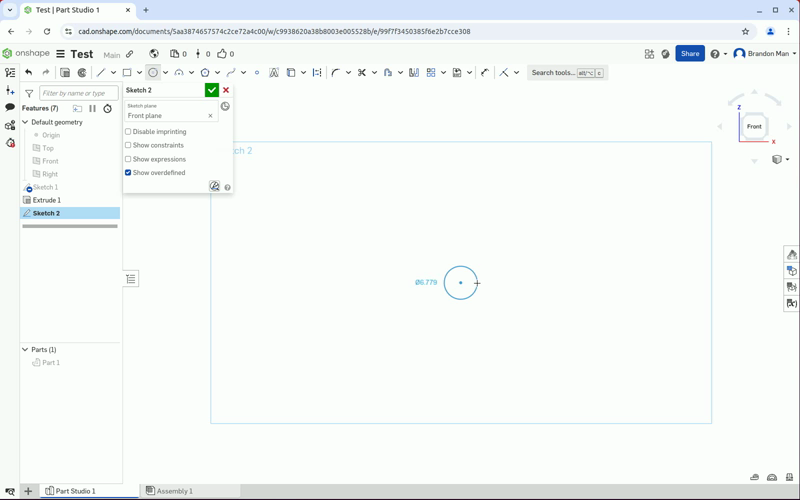
click(477, 282)
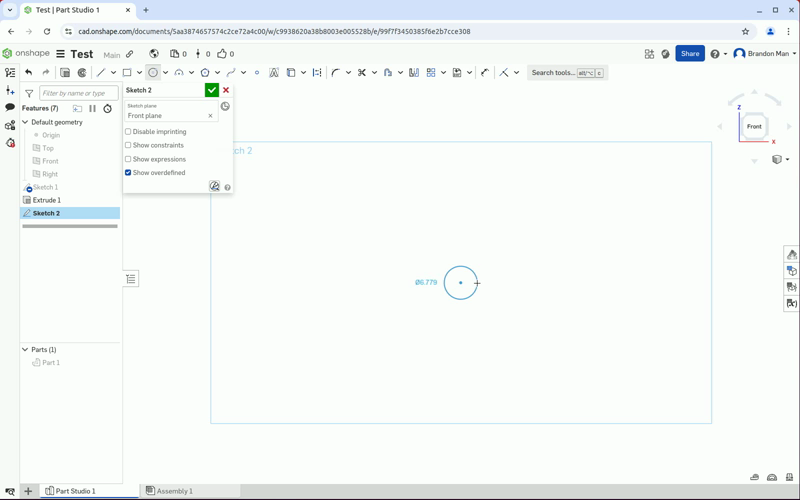
key(esc)
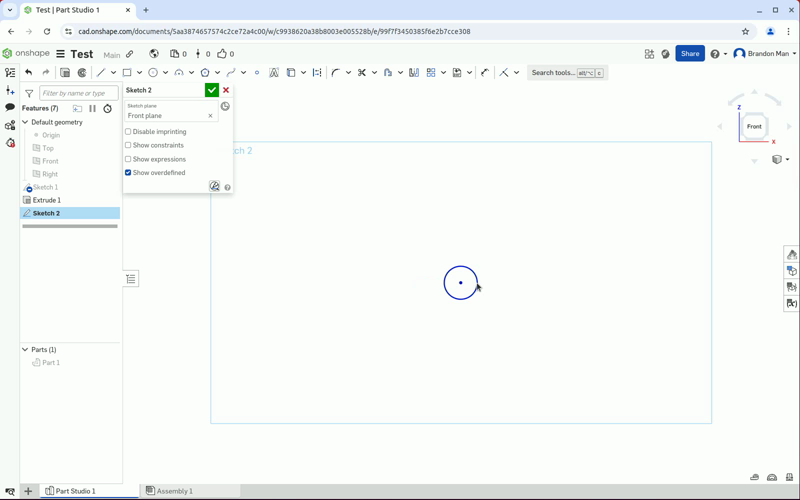
mouse_move(472, 291)
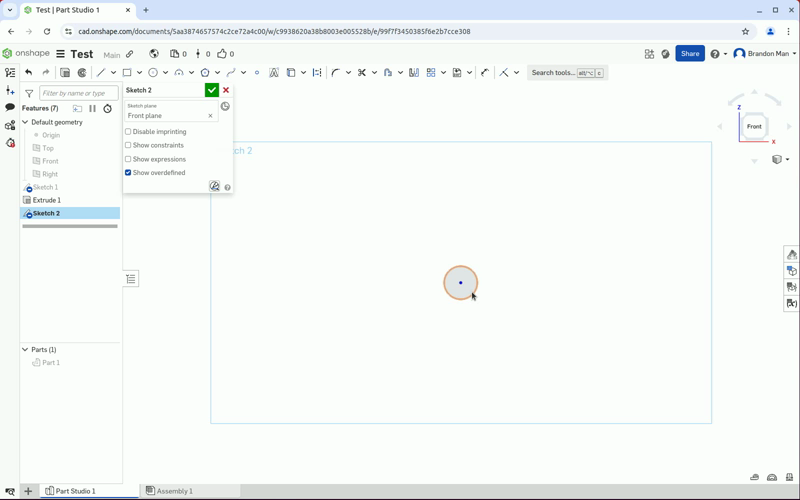
scroll(6)
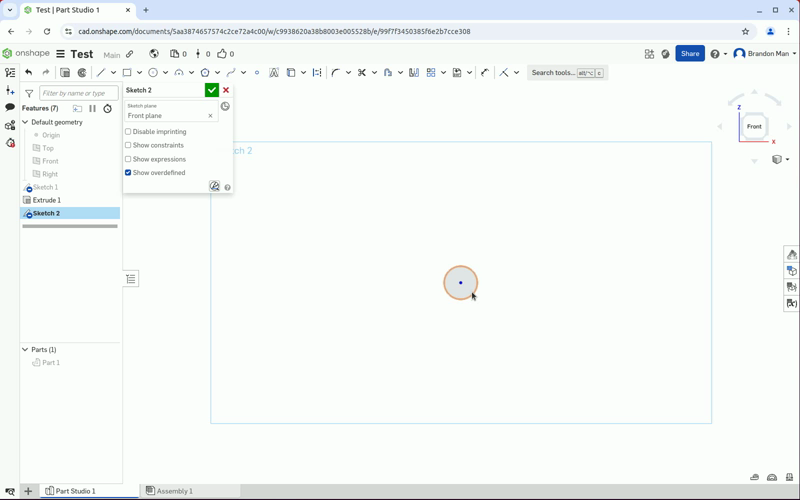
scroll(6)
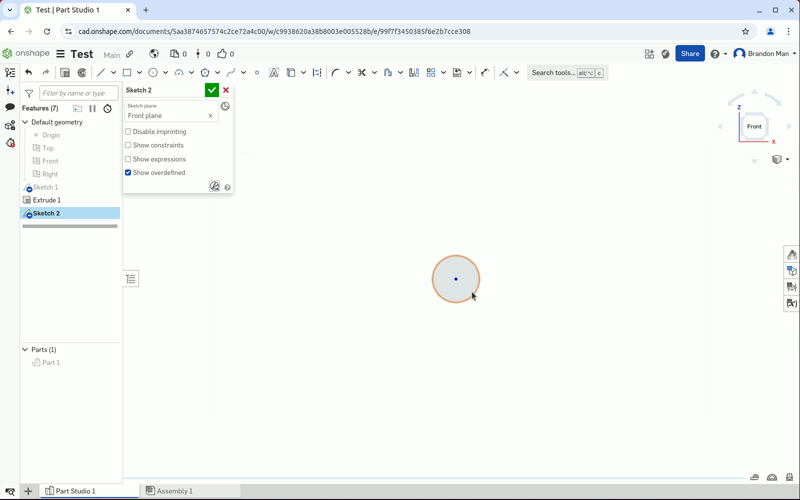
scroll(6)
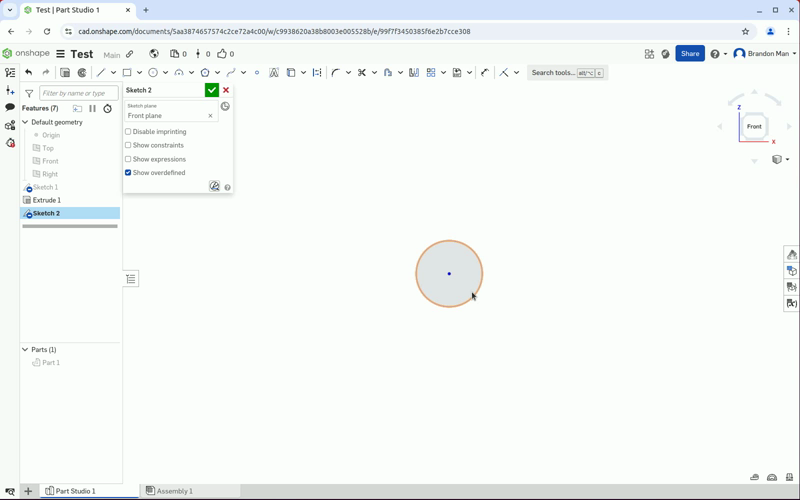
scroll(6)
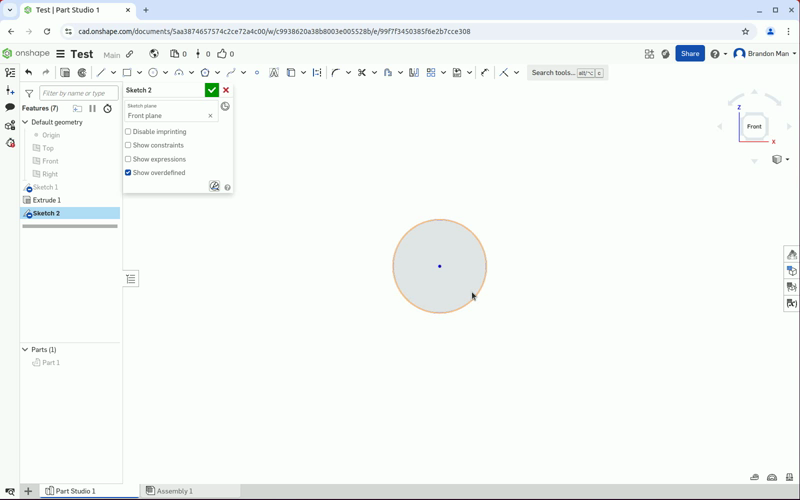
scroll(6)
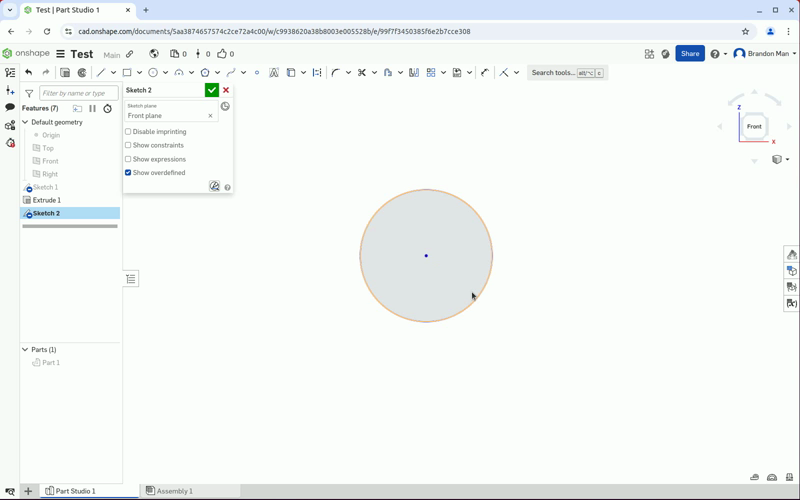
scroll(6)
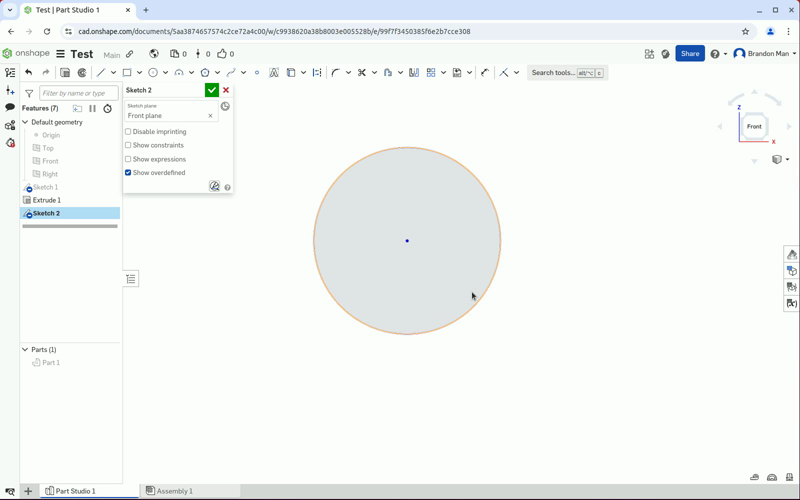
scroll(6)
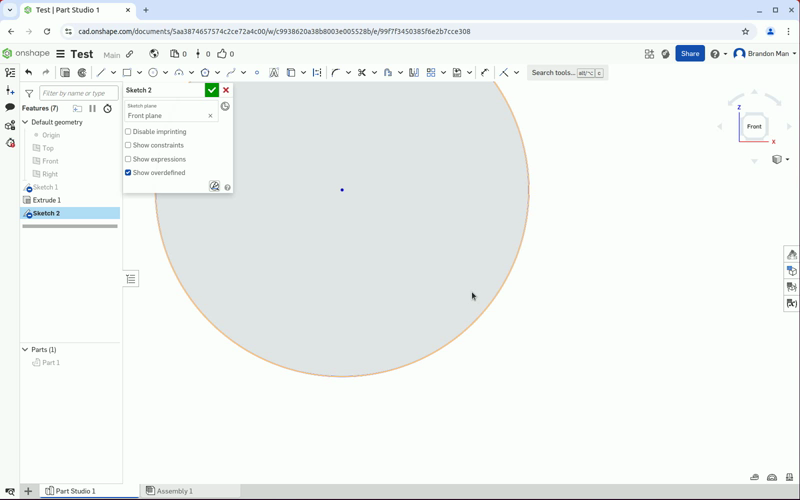
click(472, 291)
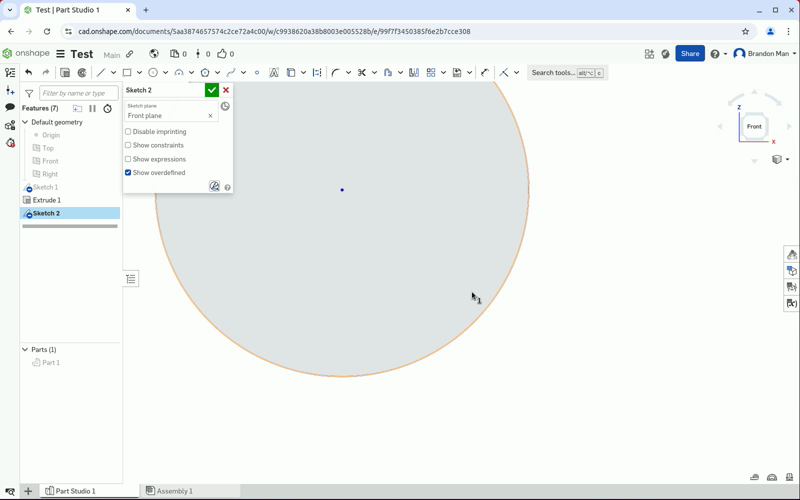
scroll(-6)
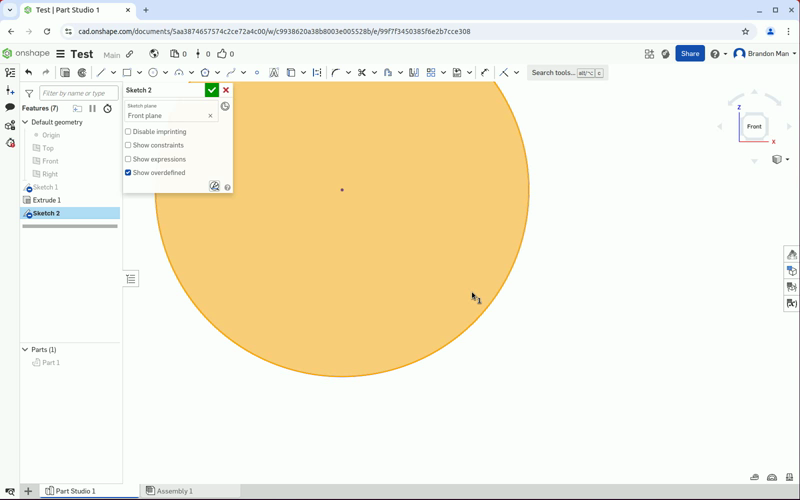
scroll(-6)
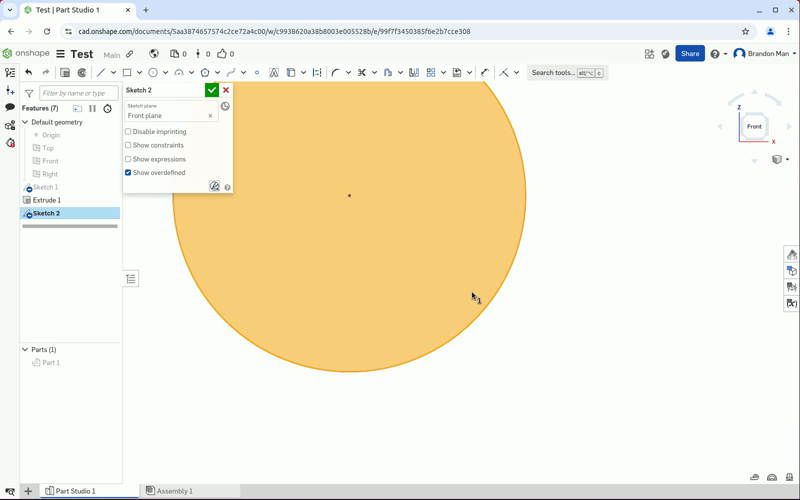
scroll(-6)
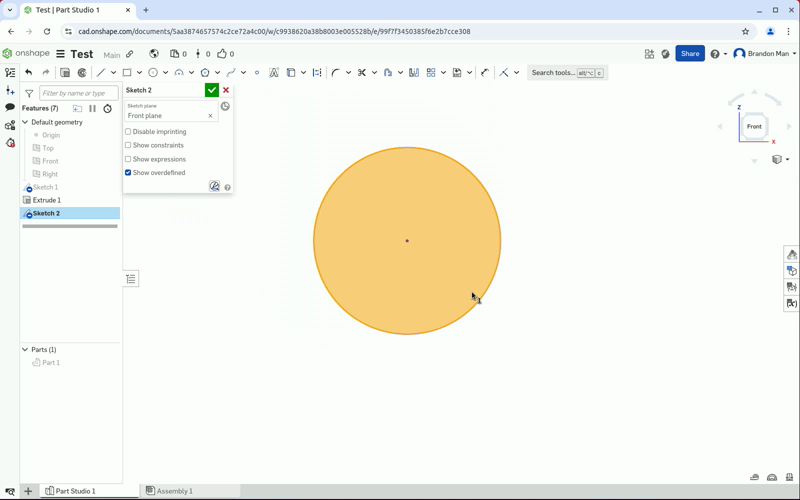
scroll(-6)
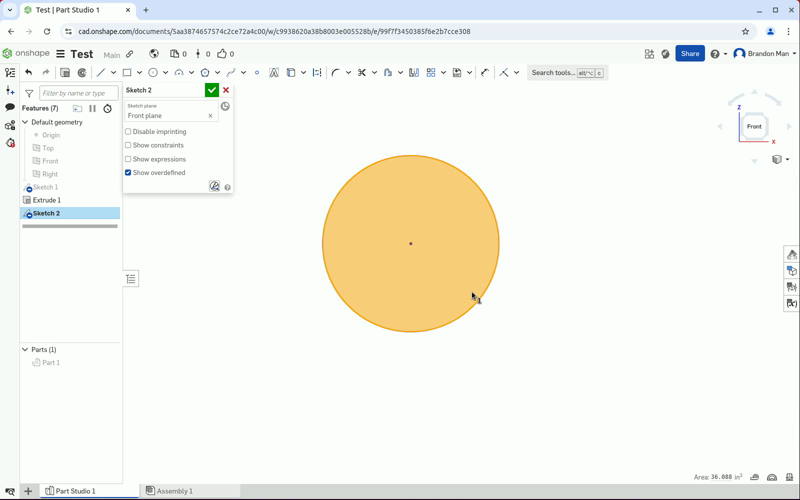
scroll(-6)
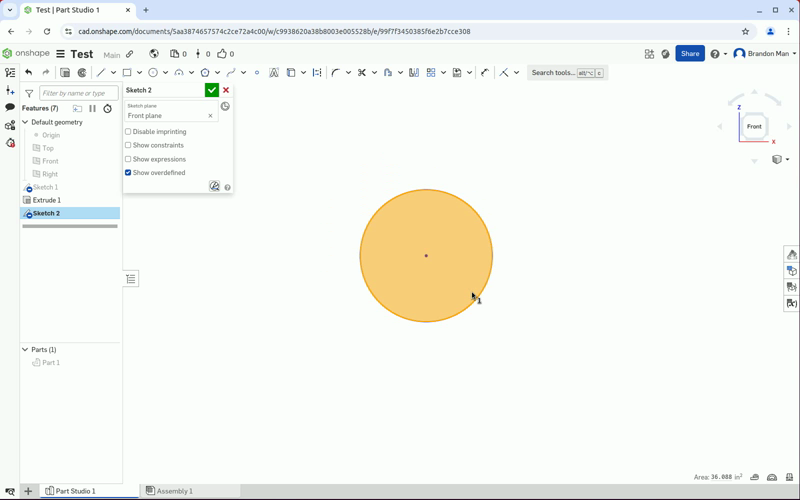
scroll(-6)
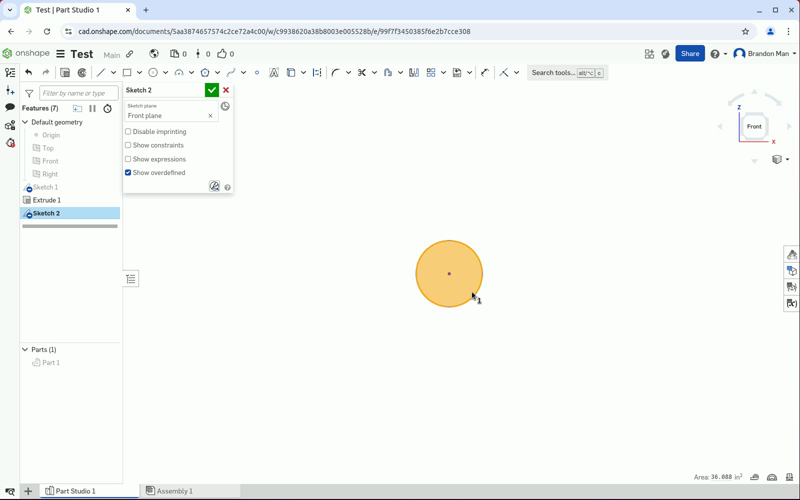
scroll(-6)
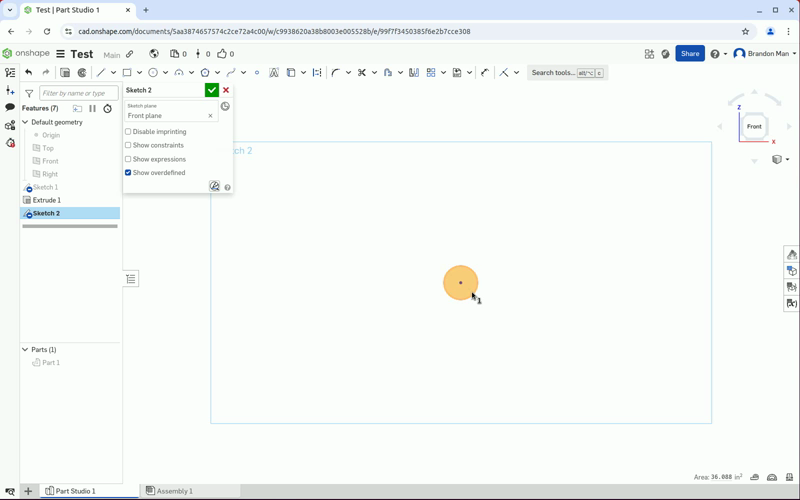
mouse_move(73, 352)
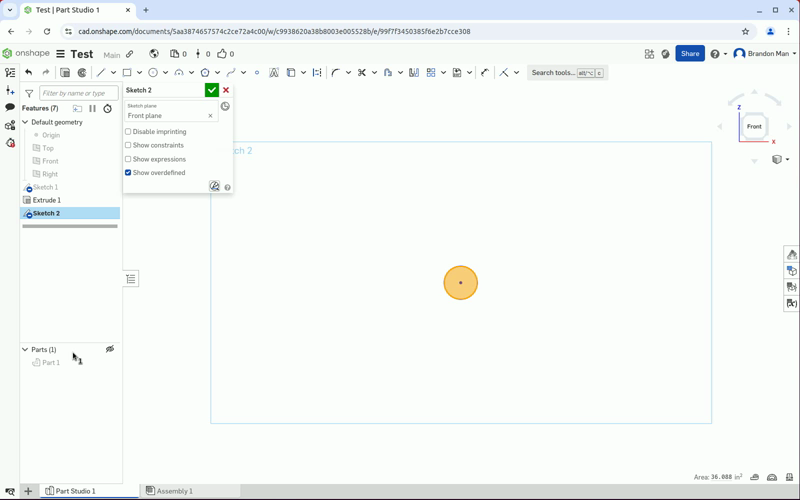
key(shift+y)
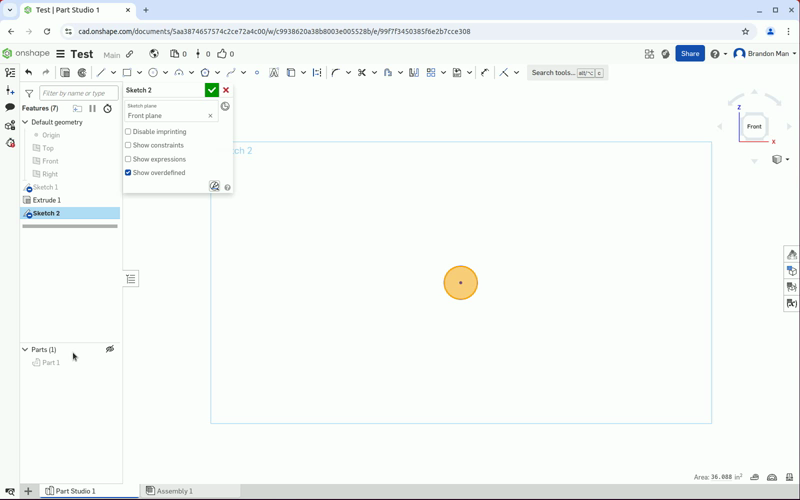
key(shift+e)
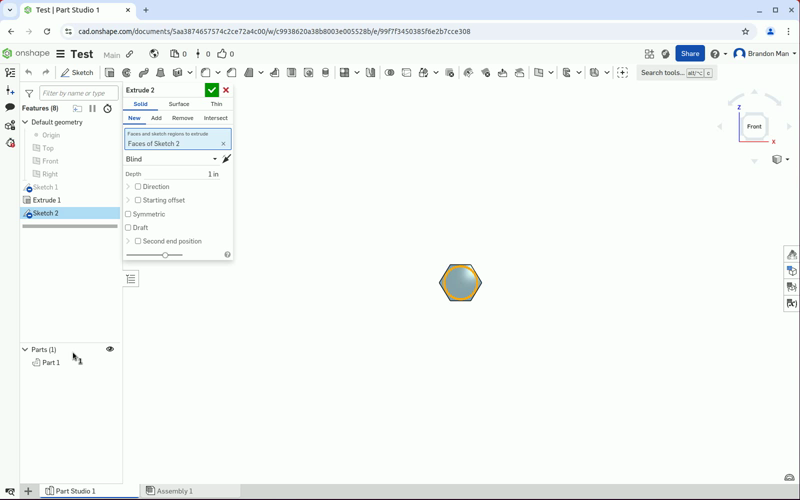
mouse_move(143, 106)
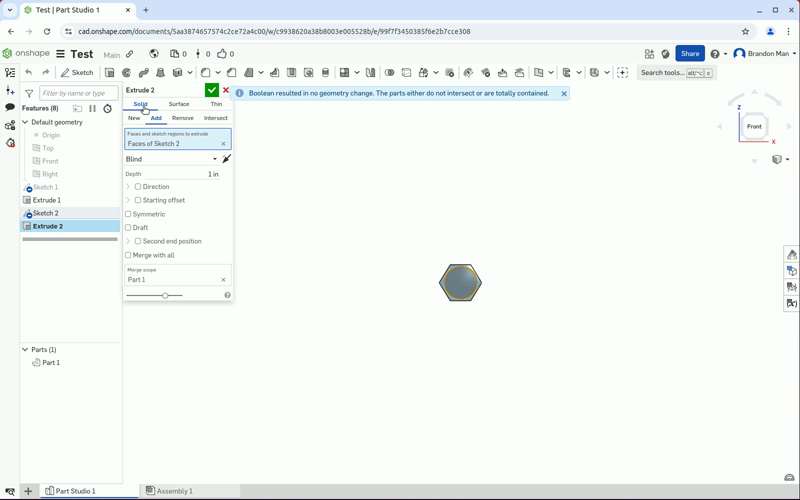
click(143, 106)
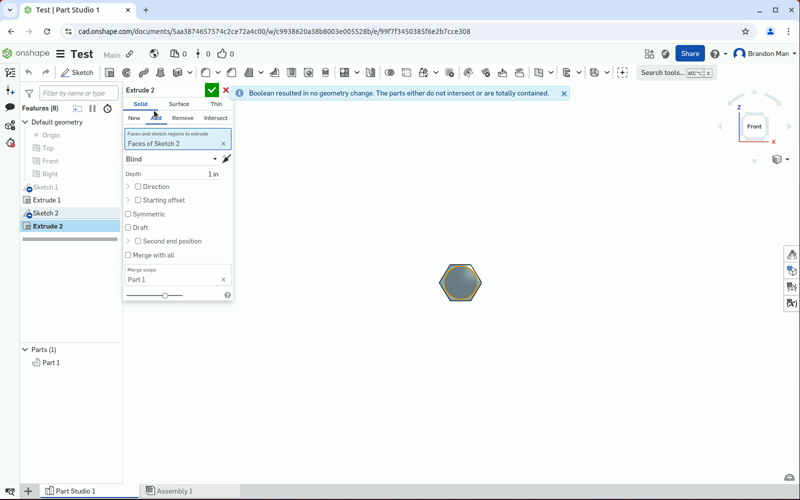
mouse_move(186, 120)
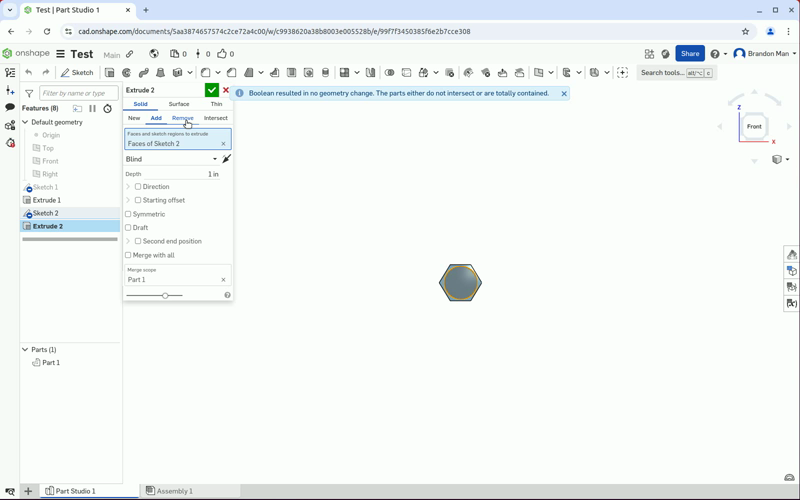
click(186, 120)
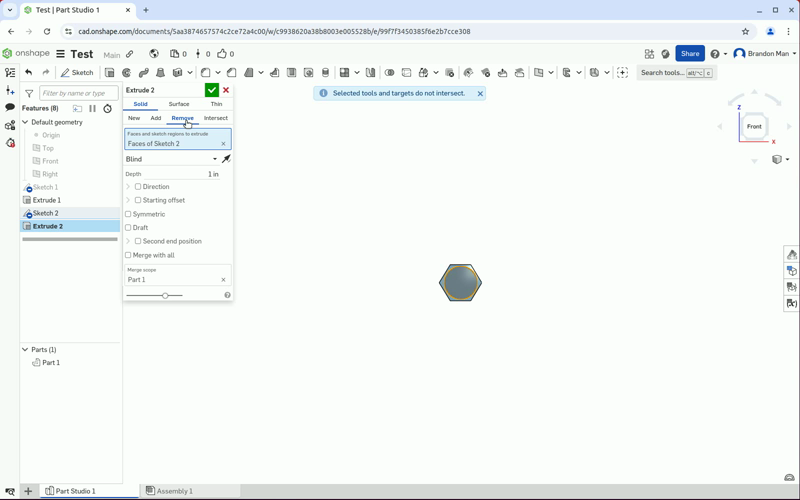
key(tab, 4)
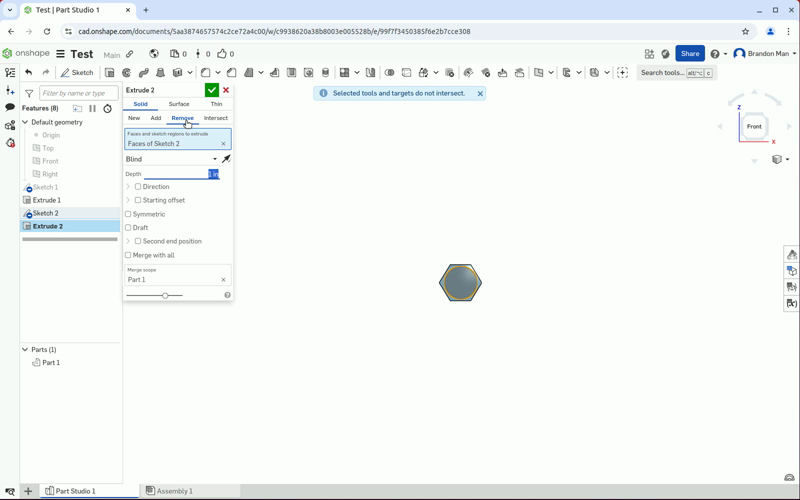
text(-30.57)
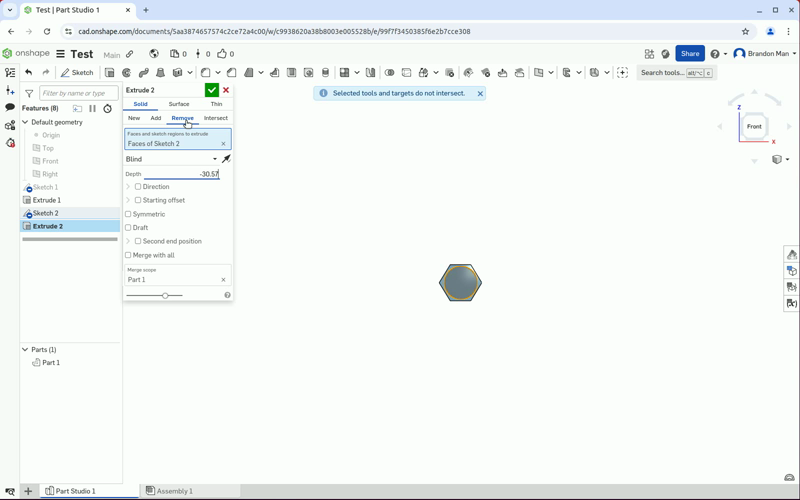
key(tab, 6)
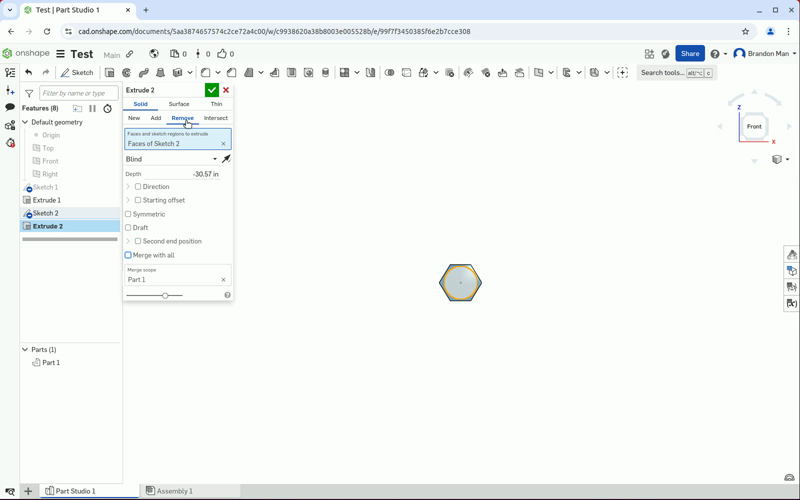
key(space)
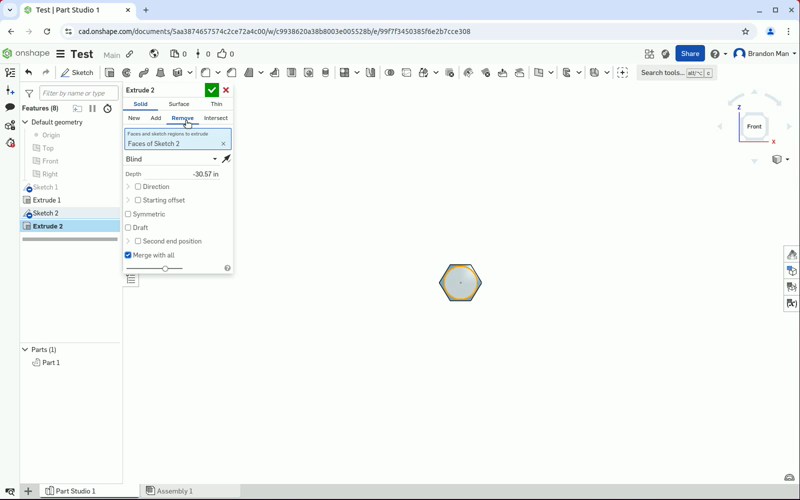
key(enter)
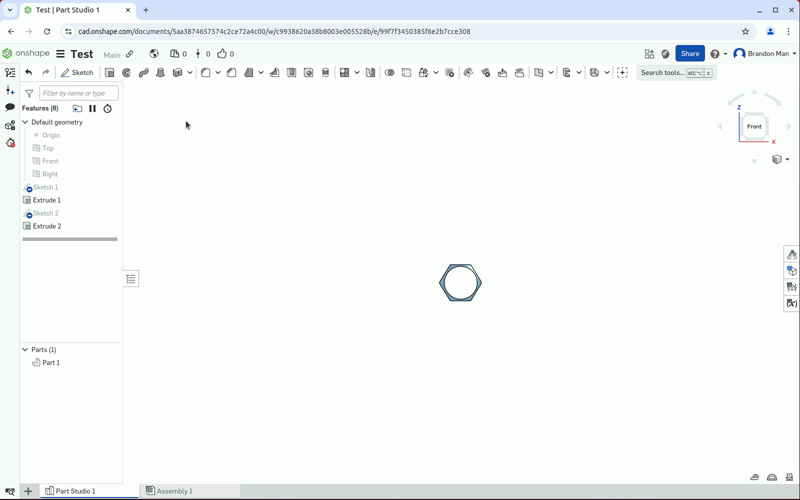
key(shift+h)
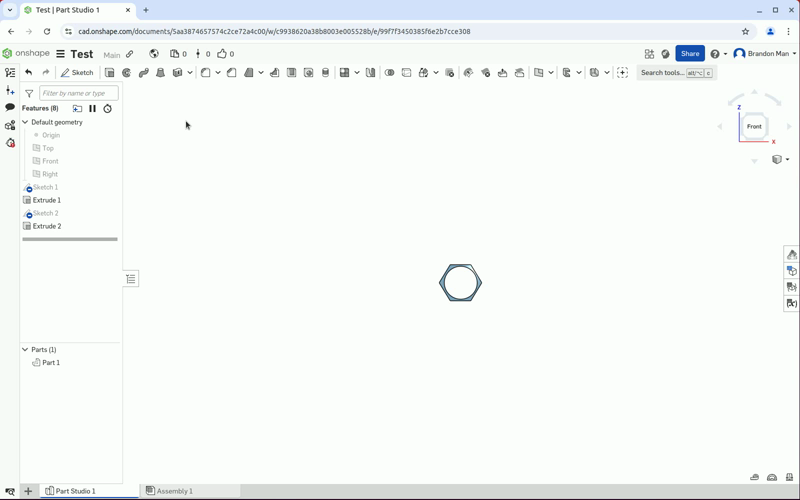
key(shift+h)
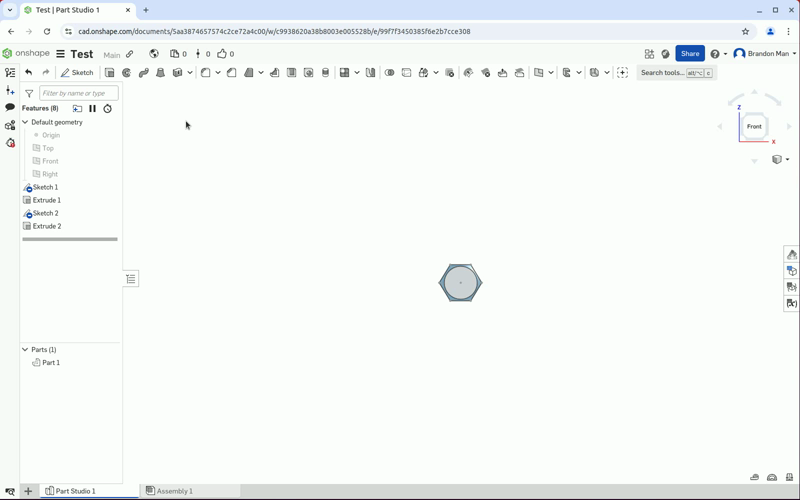
key(shift+7)
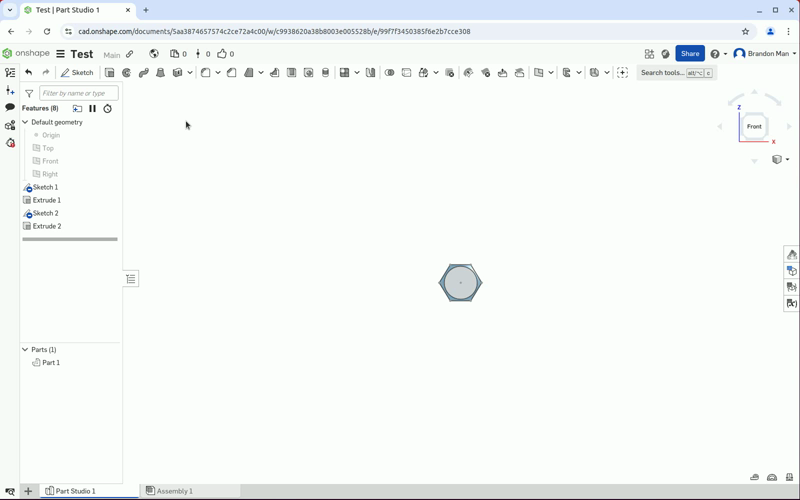
key(left, 2)
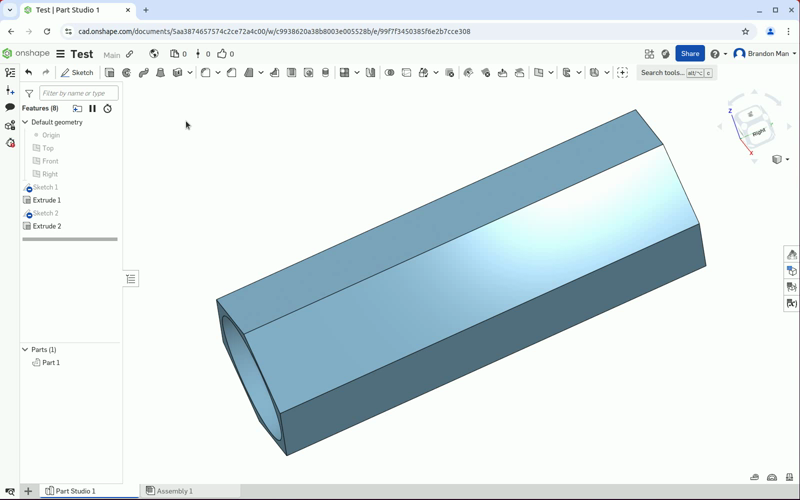
key(down, 2)
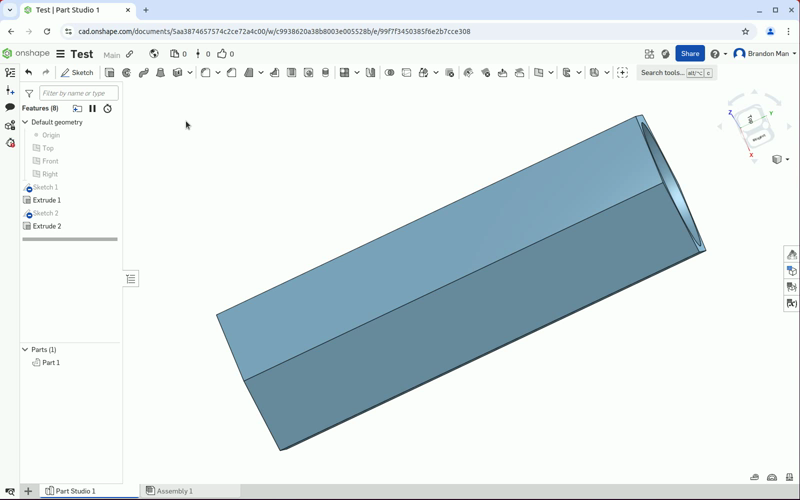
key(up, 2)
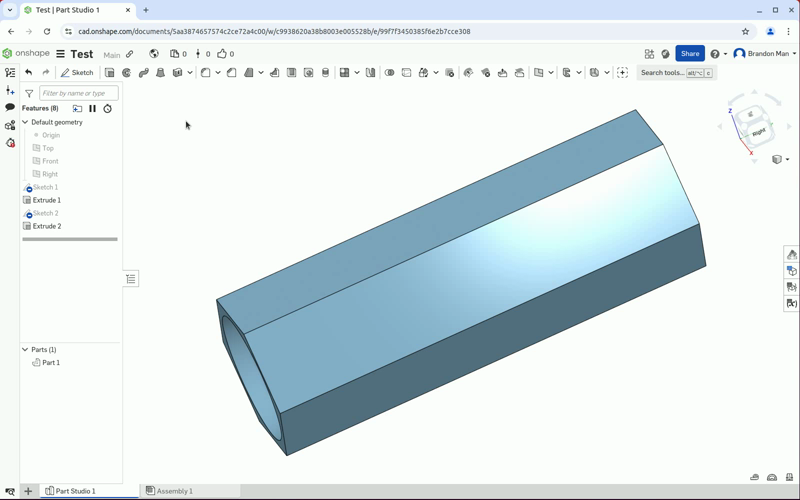
key(right, 2)
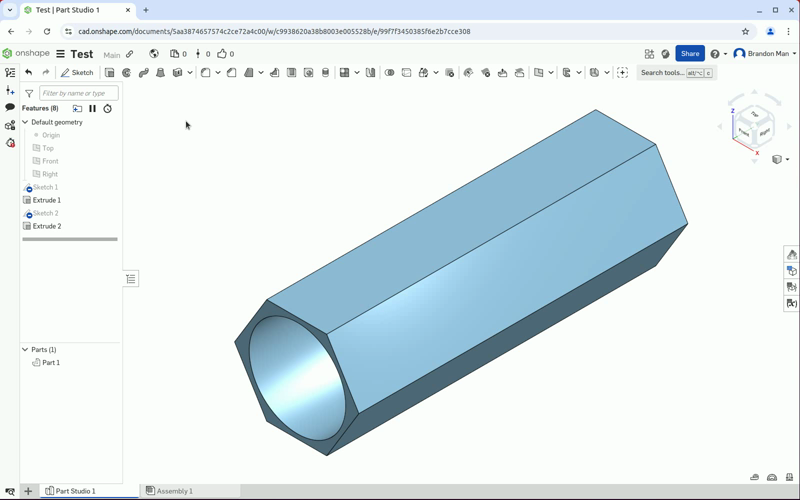
mouse_move(73, 189)
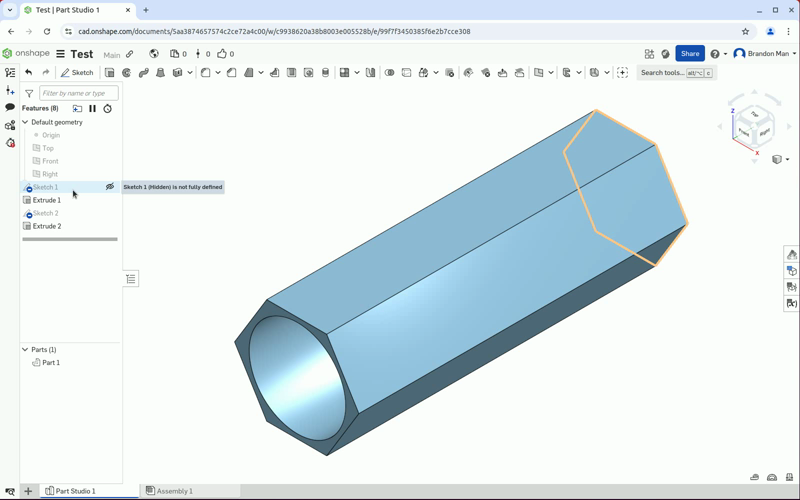
click(73, 189)